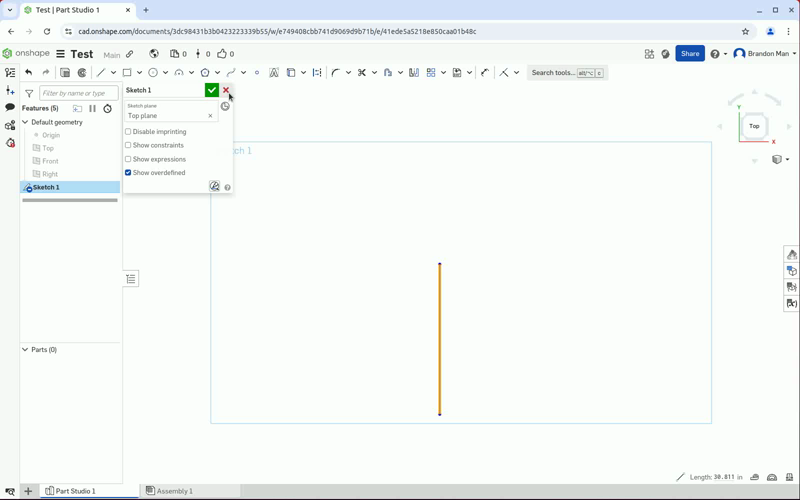
key(shift+h)
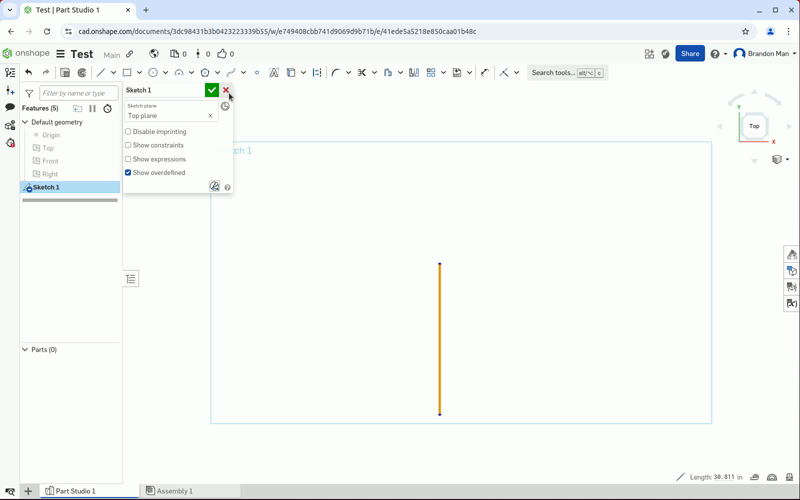
key(shift+s)
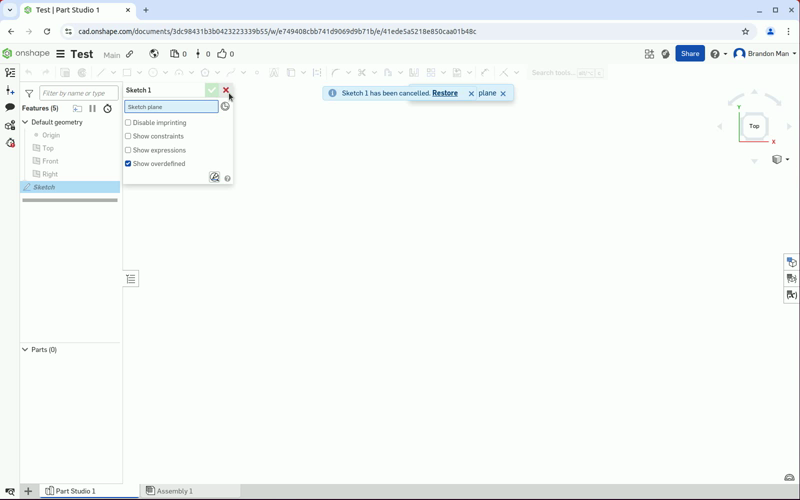
mouse_move(73, 150)
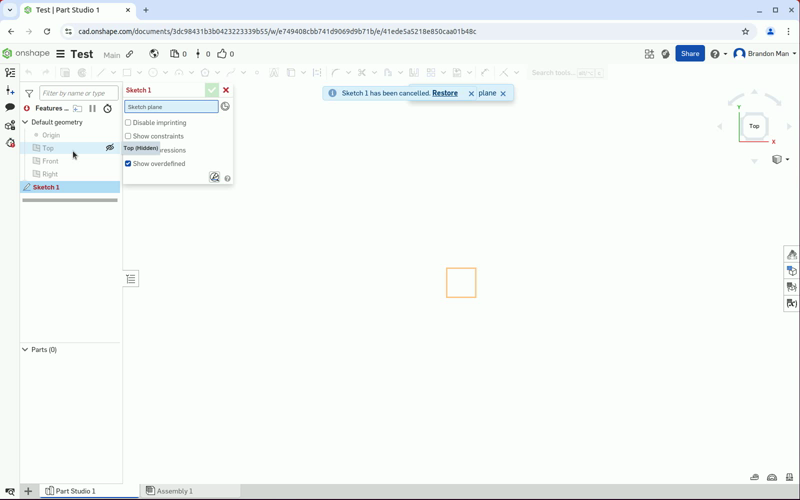
click(73, 150)
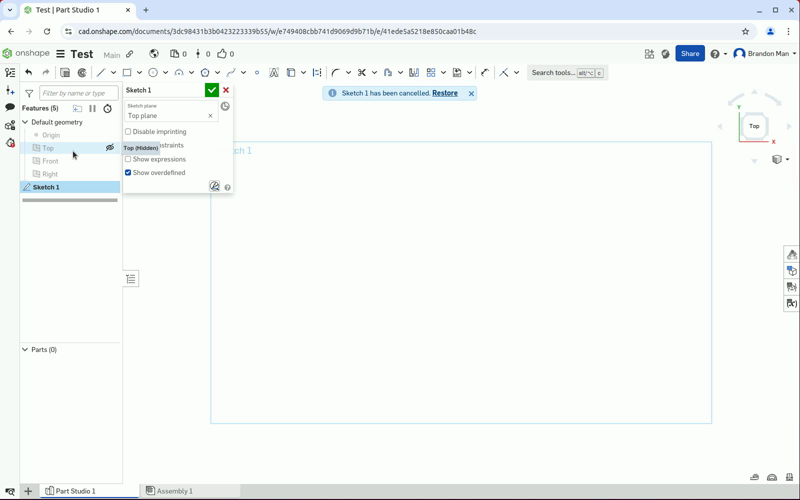
mouse_move(73, 352)
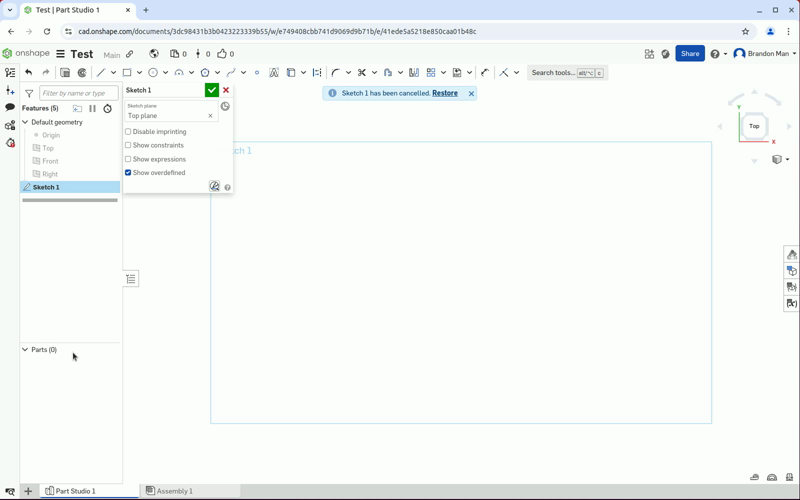
key(y)
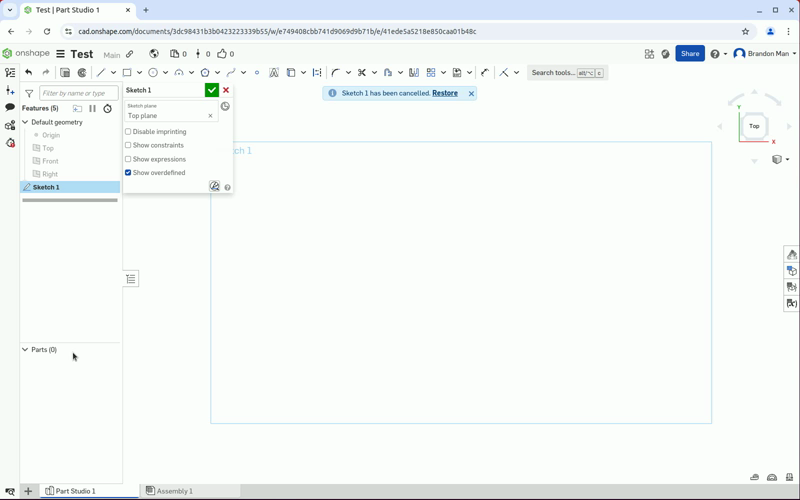
key(l)
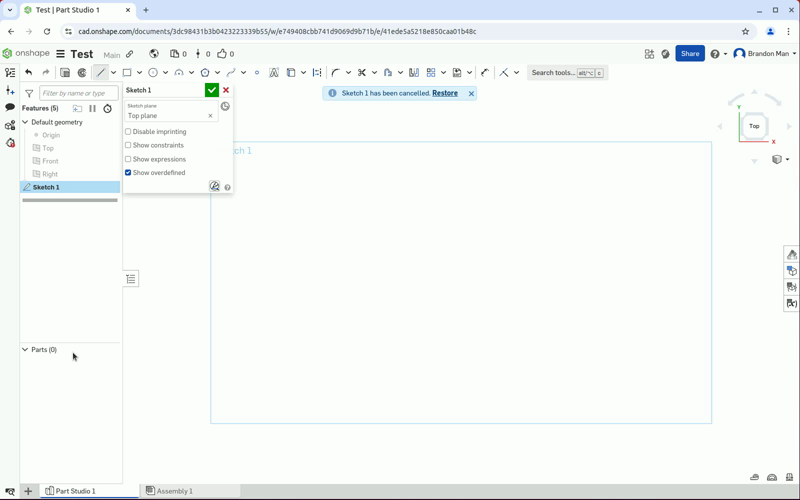
key_down(shift)
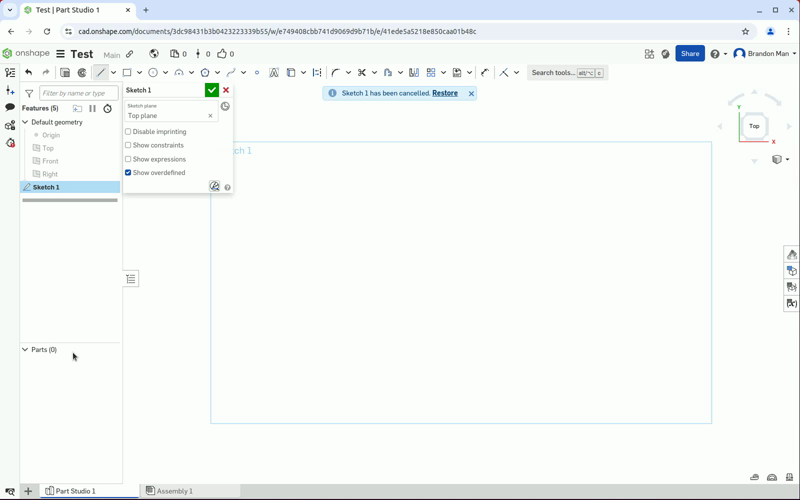
mouse_move(348, 395)
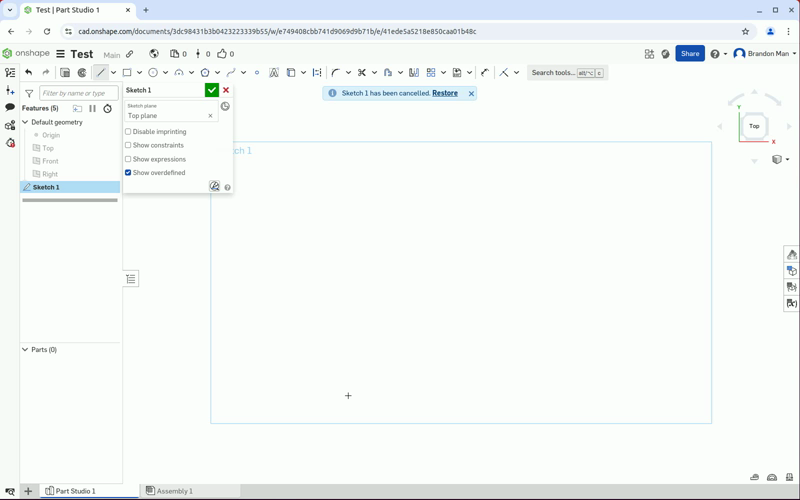
click(348, 395)
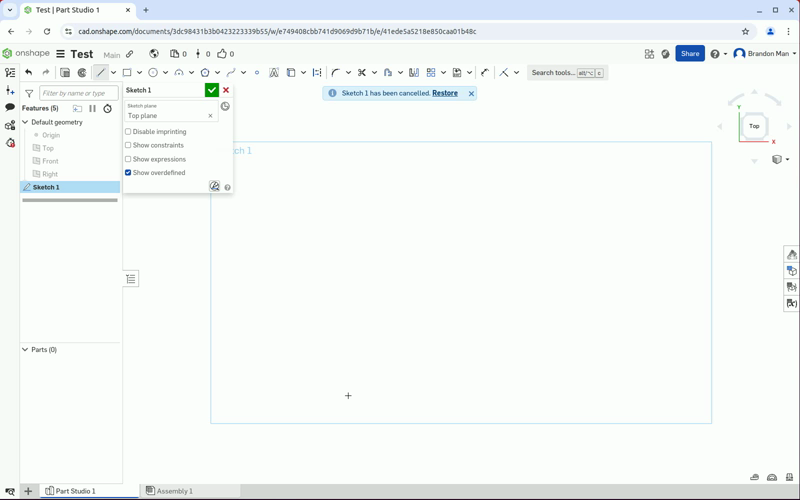
key_up(shift)
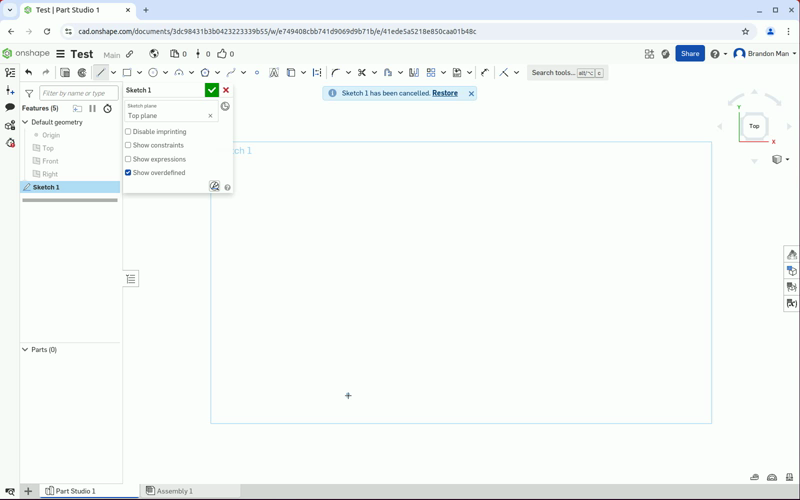
key_down(shift)
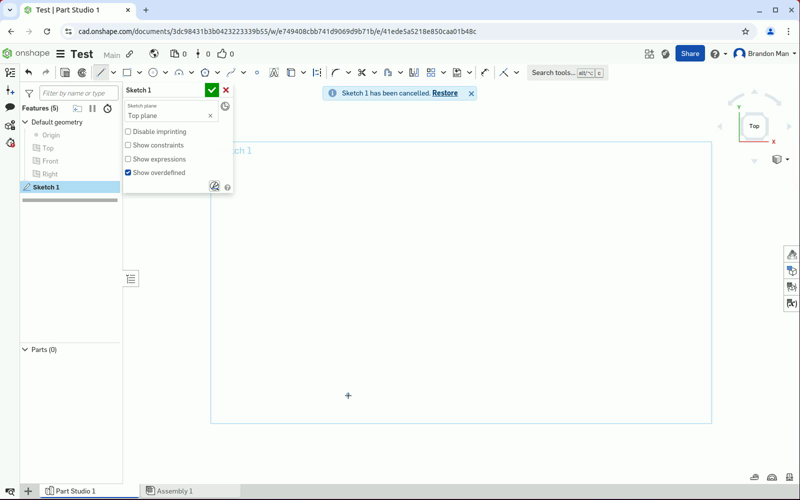
mouse_move(572, 395)
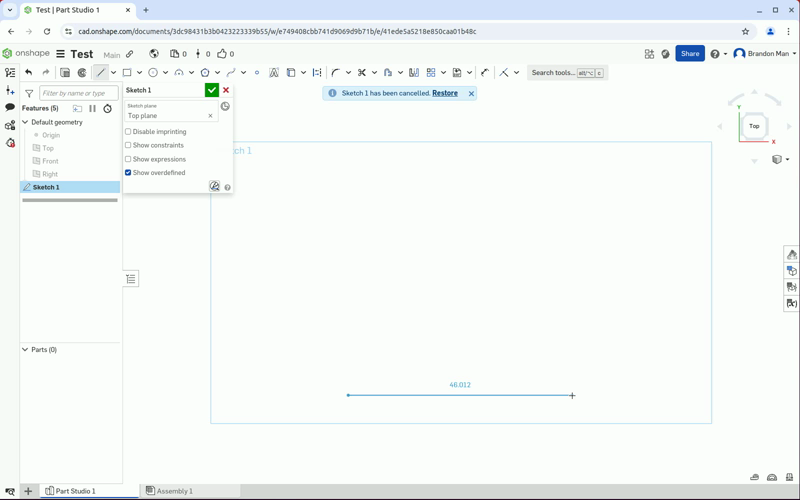
click(572, 395)
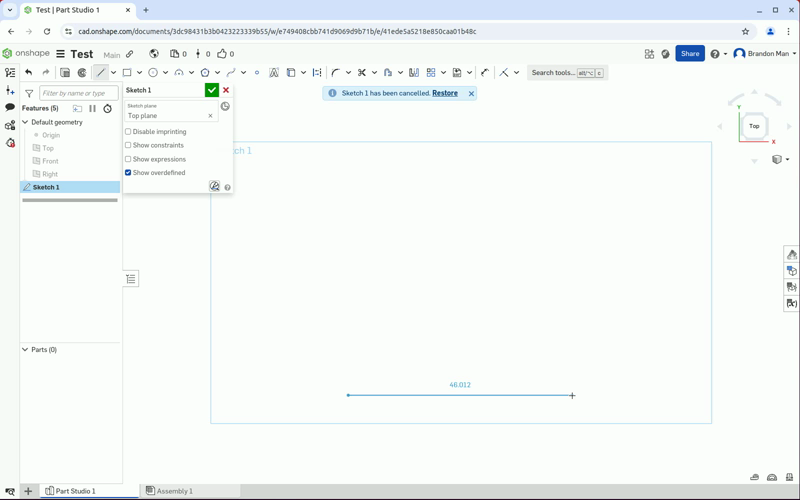
key_up(shift)
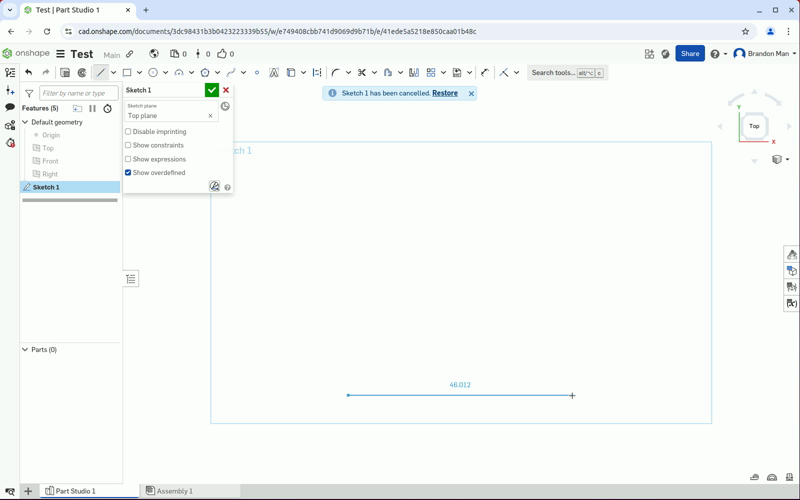
key_down(shift)
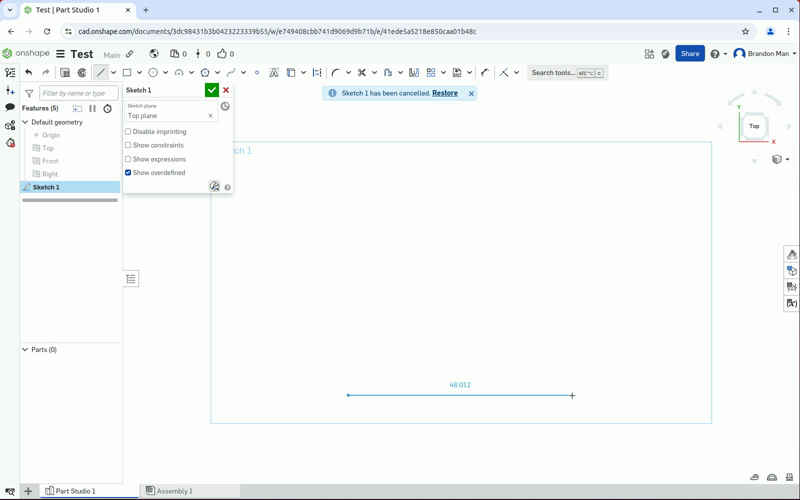
mouse_move(572, 171)
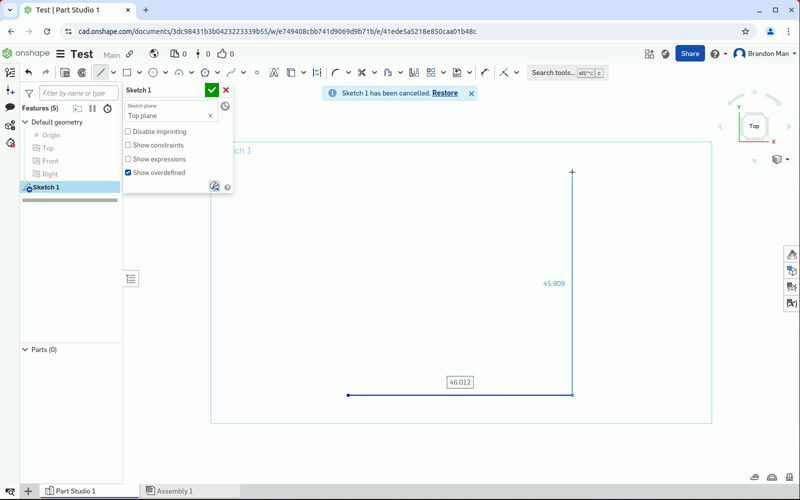
click(572, 171)
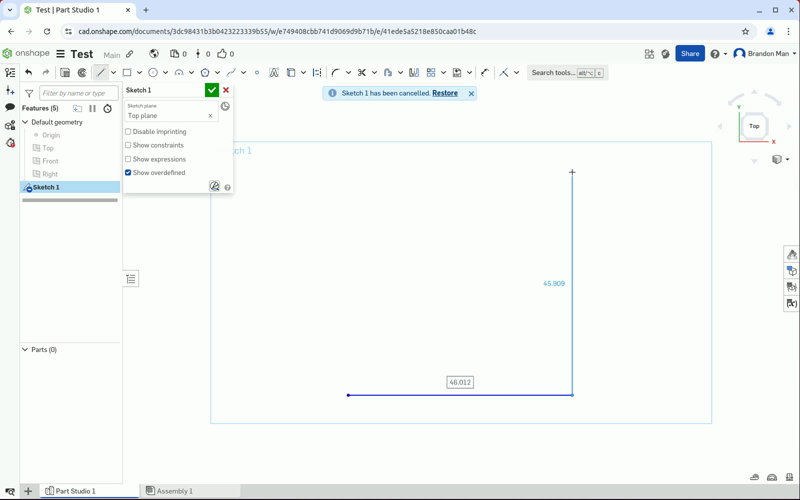
key_up(shift)
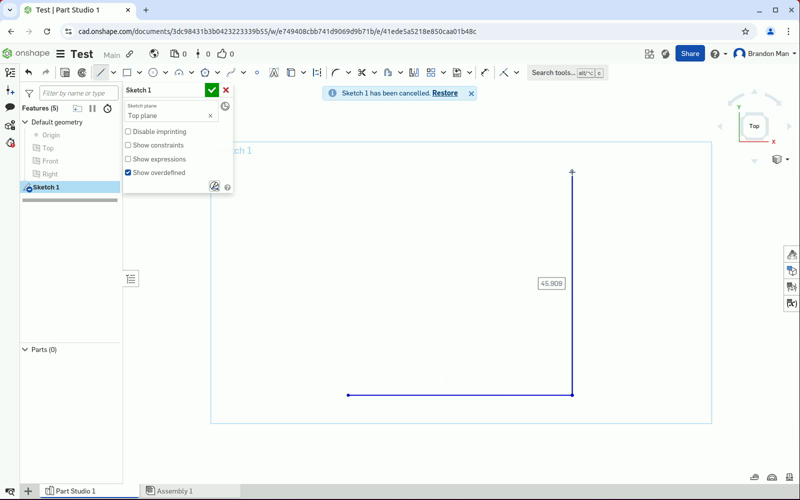
key_down(shift)
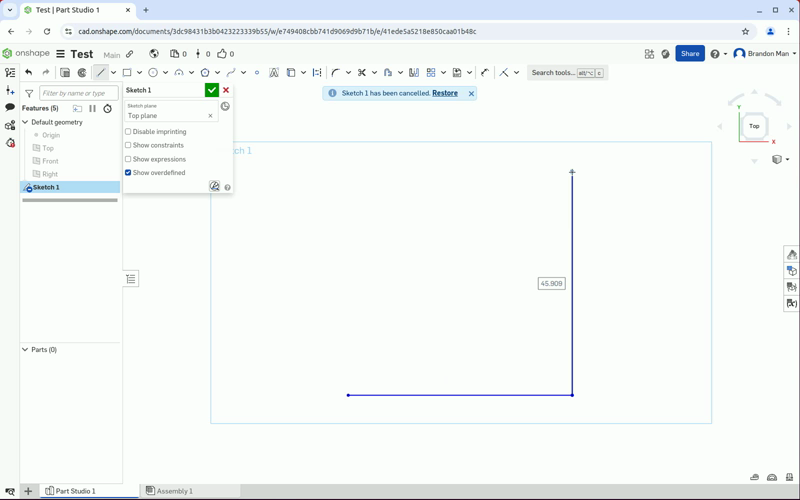
mouse_move(348, 171)
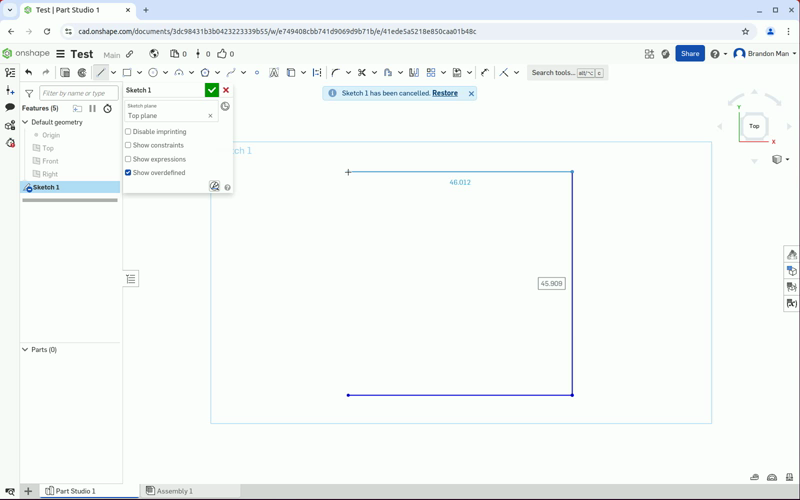
click(348, 171)
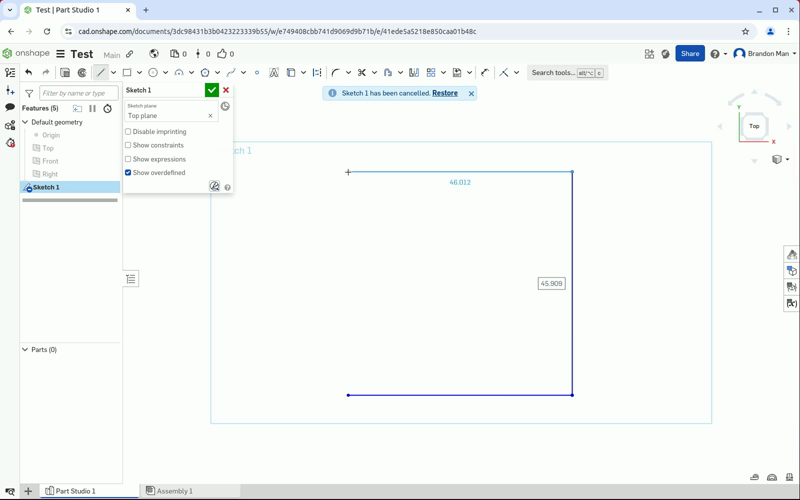
key_up(shift)
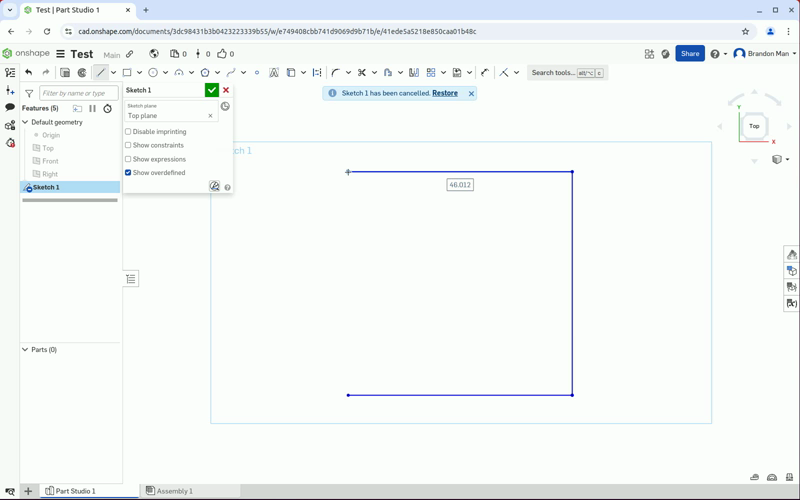
key_down(shift)
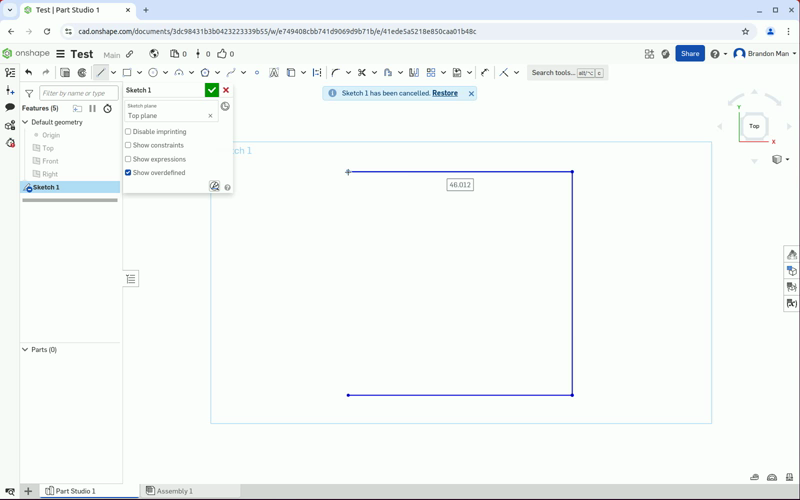
mouse_move(348, 395)
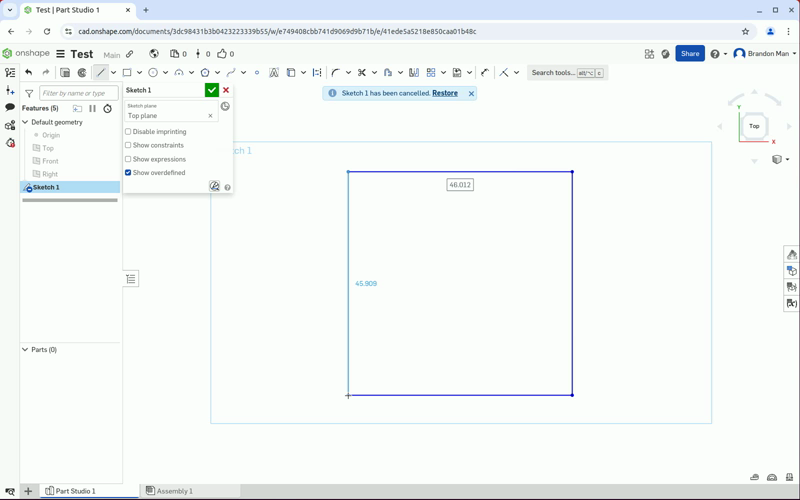
key_up(shift)
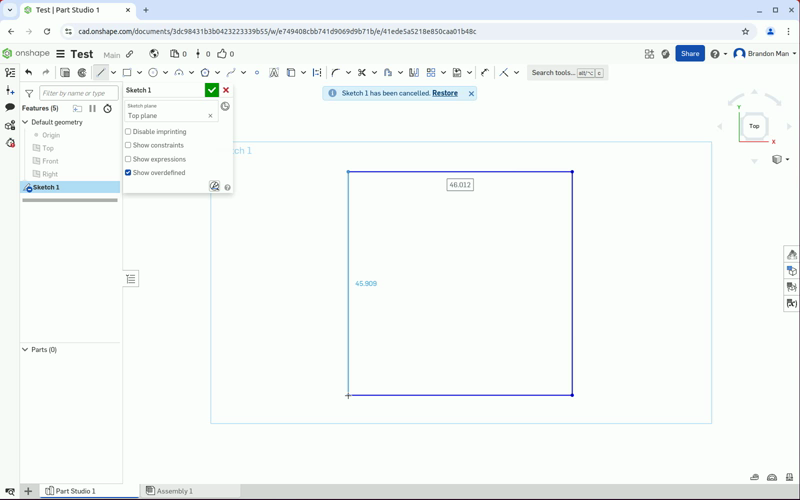
click(348, 395)
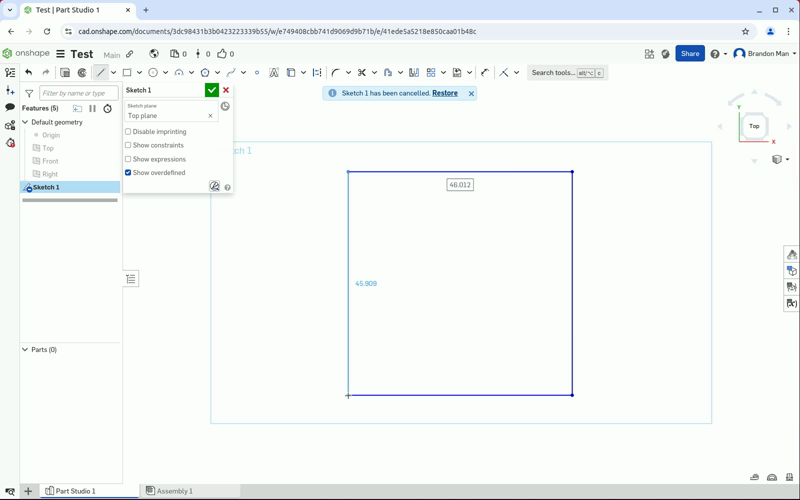
key(esc)
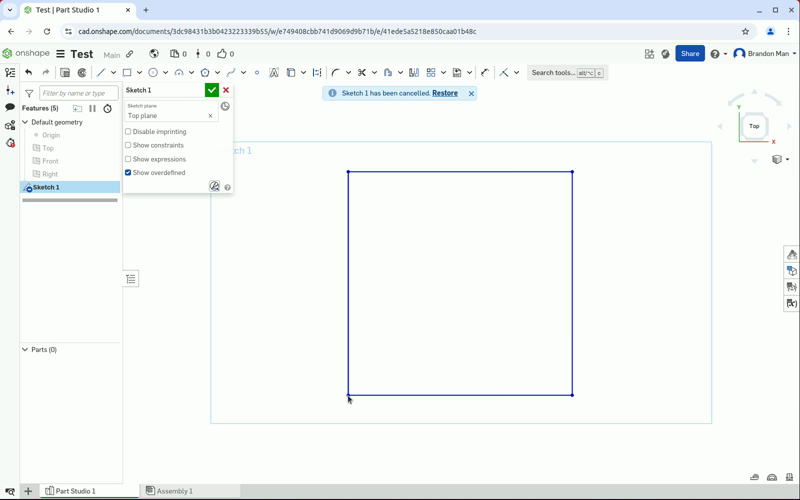
mouse_move(404, 291)
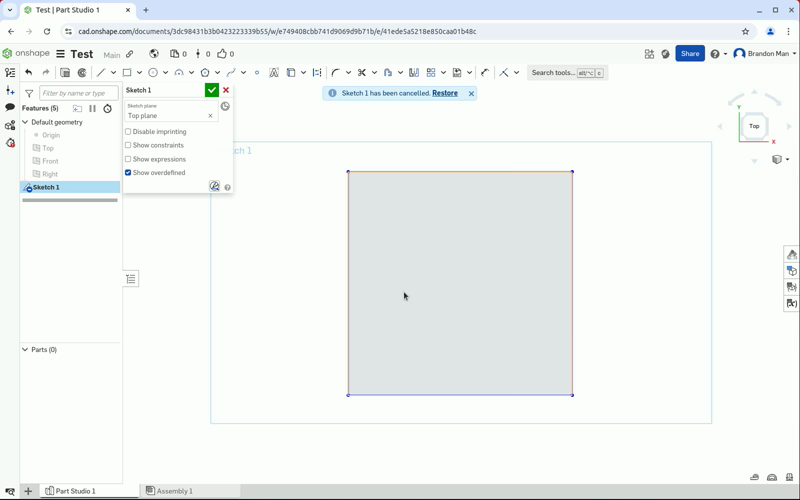
click(404, 291)
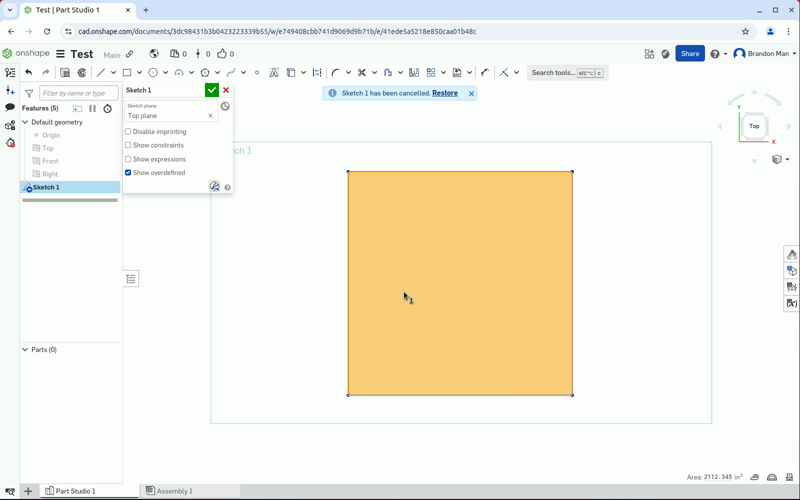
mouse_move(73, 352)
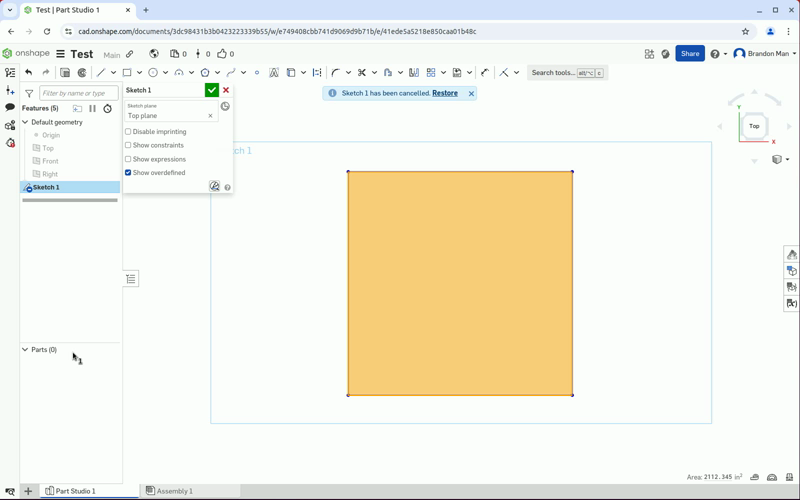
key(shift+y)
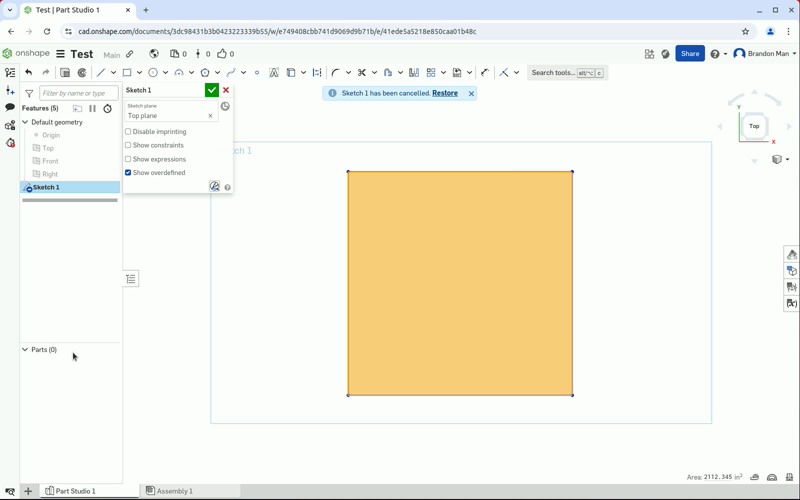
key(shift+e)
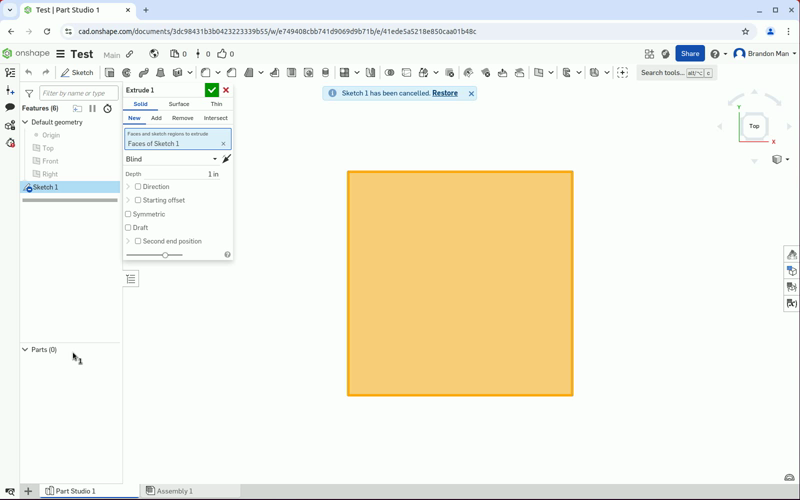
mouse_move(143, 106)
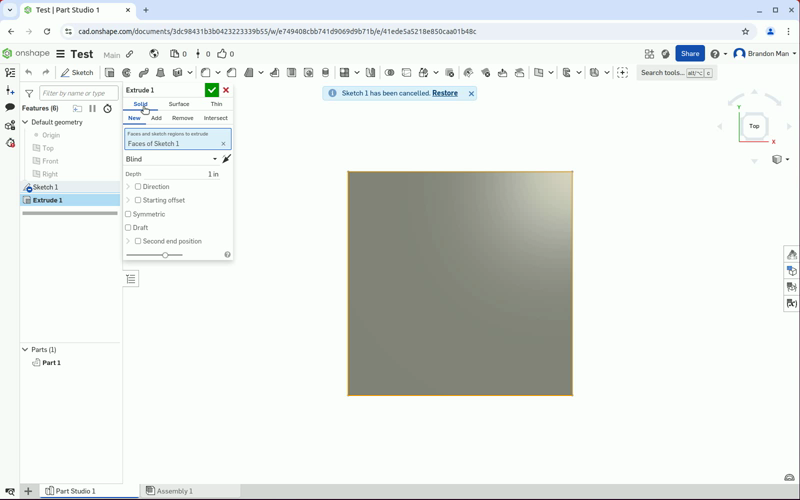
click(143, 106)
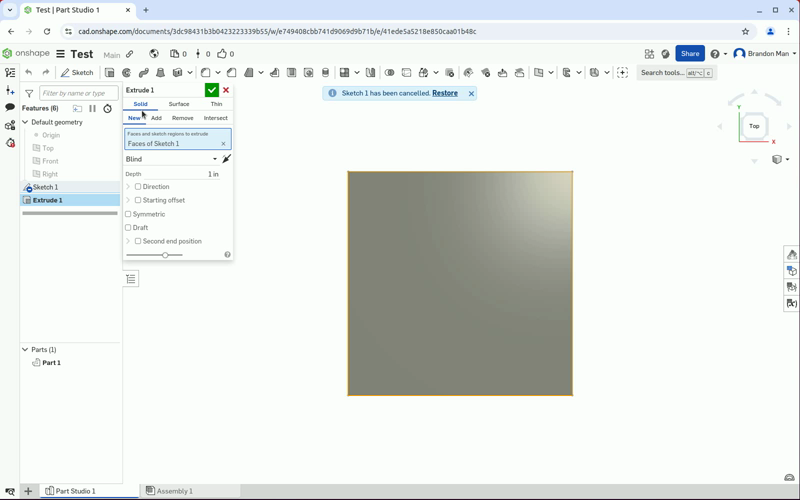
mouse_move(137, 120)
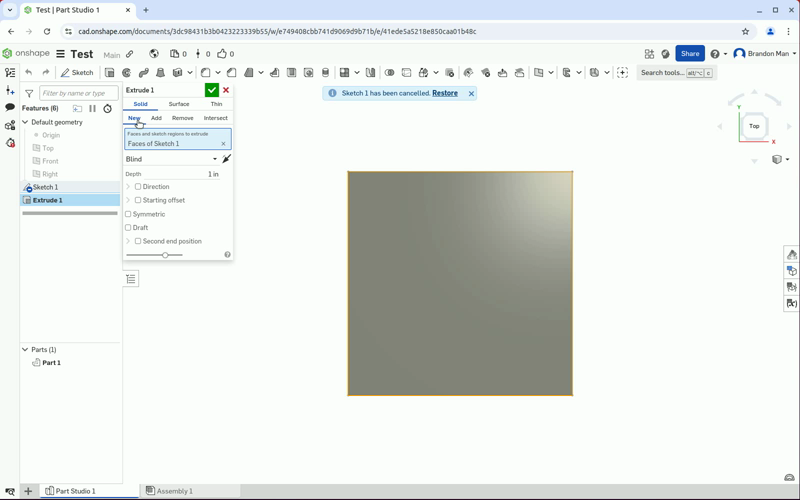
click(137, 120)
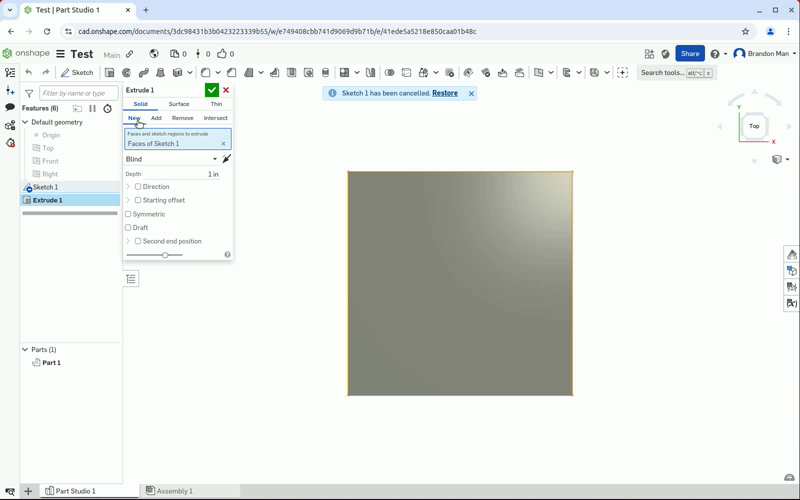
key(tab, 4)
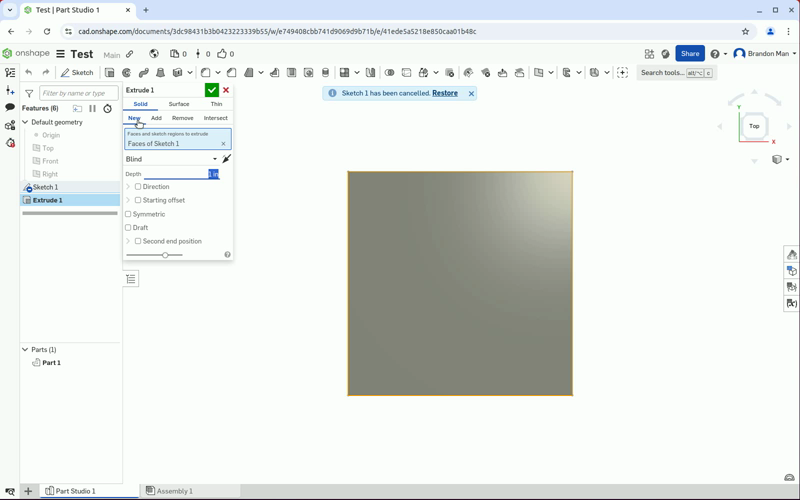
text(11.554)
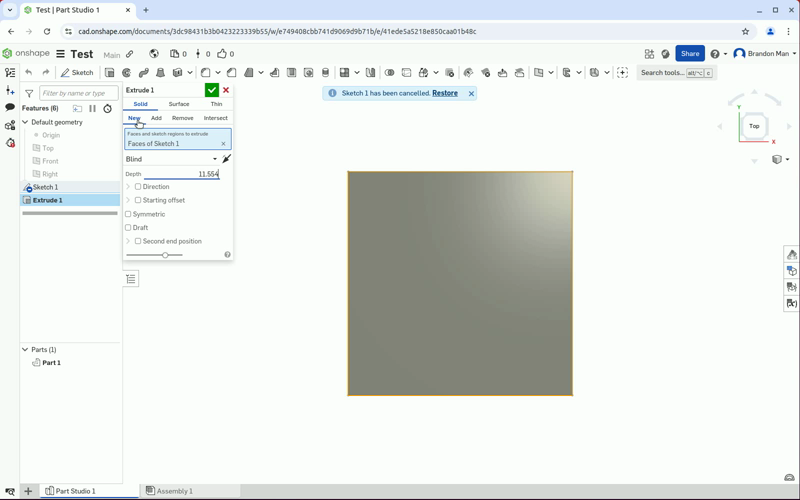
key(enter)
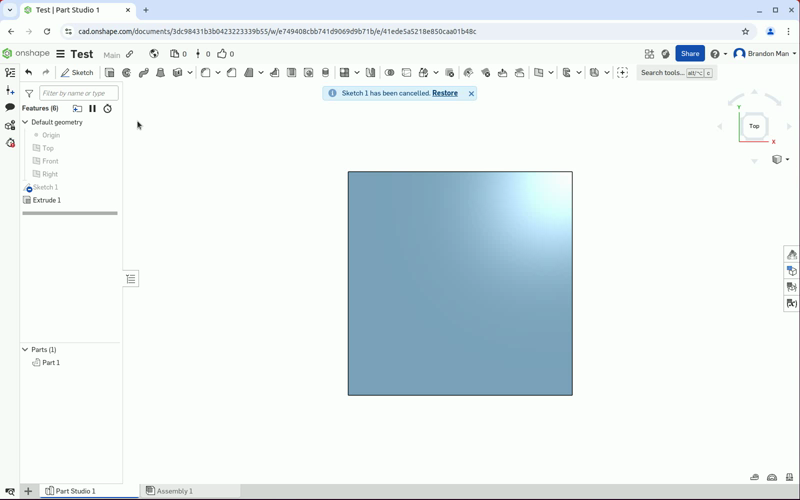
key(shift+h)
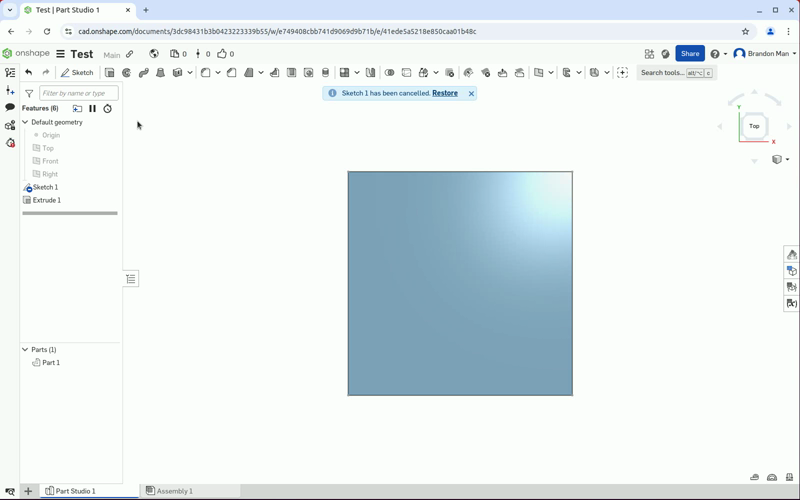
key(shift+h)
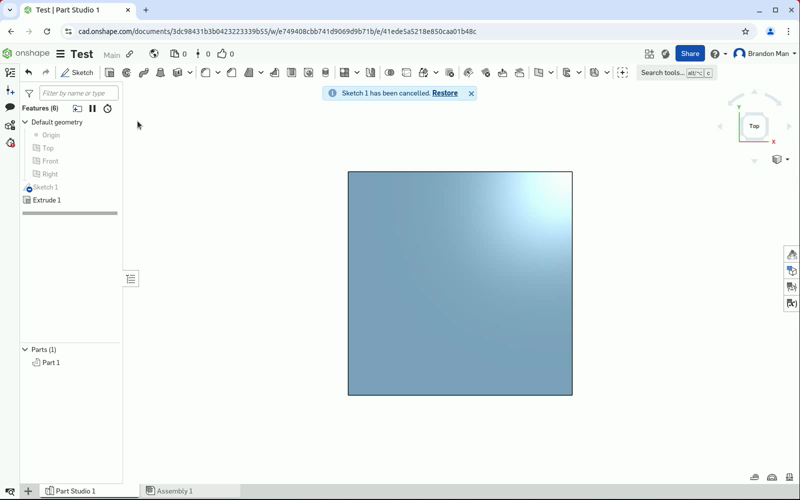
mouse_move(73, 189)
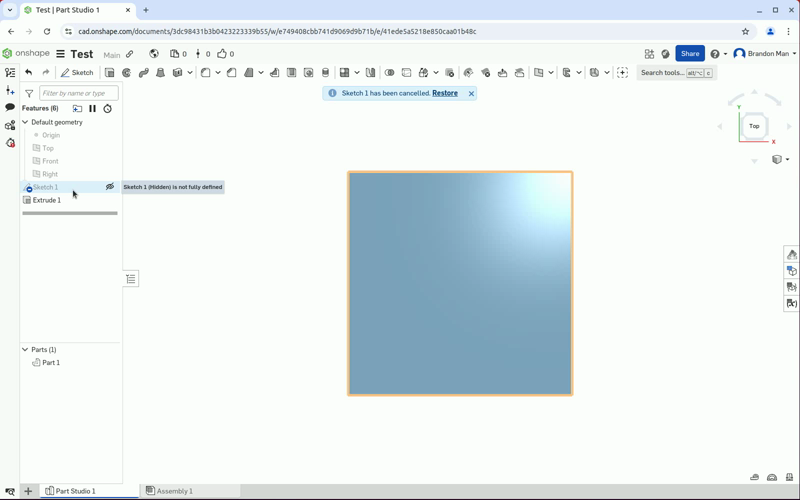
click(73, 189)
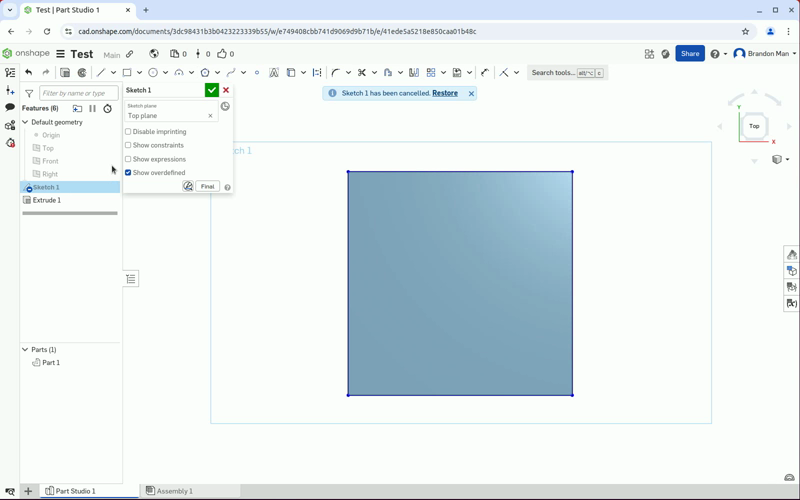
mouse_move(229, 92)
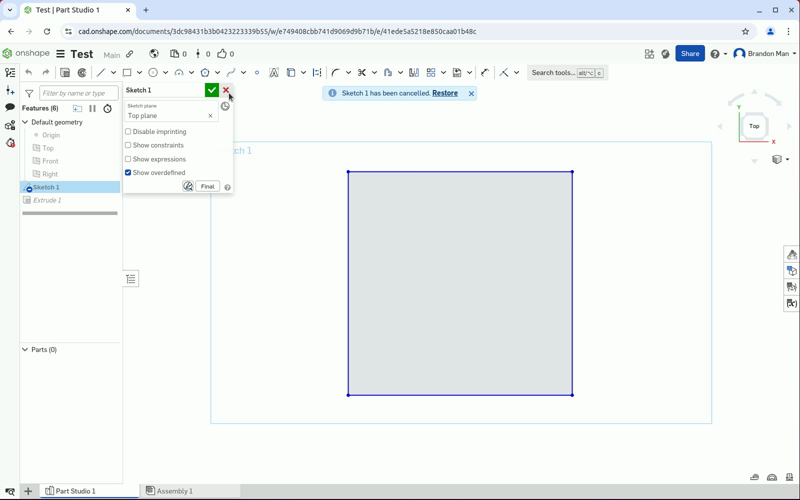
click(229, 92)
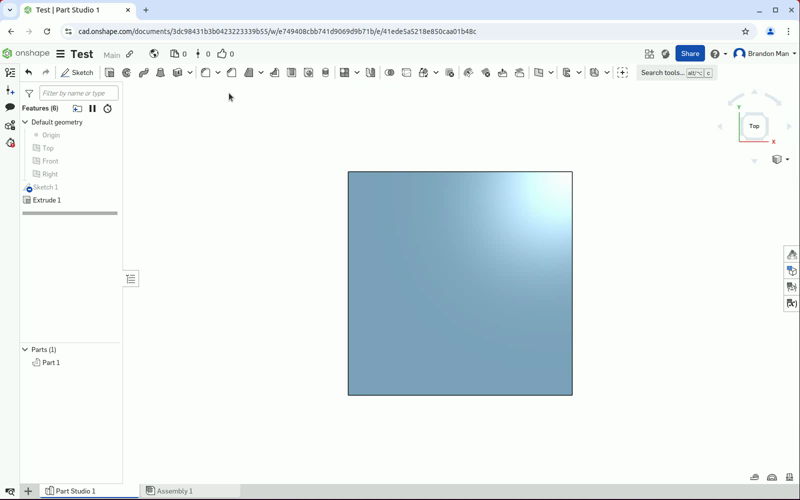
mouse_move(541, 75)
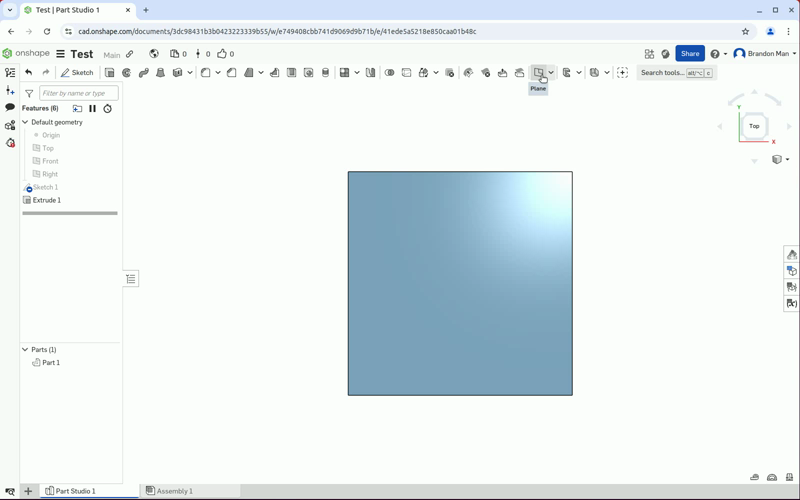
click(541, 75)
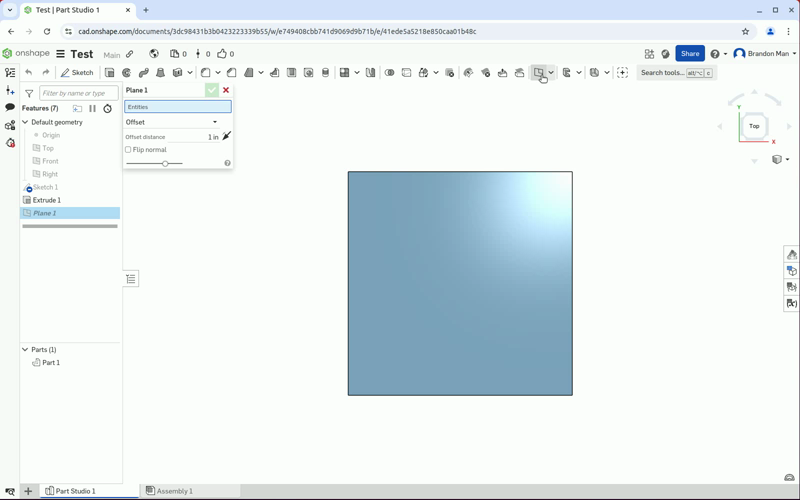
mouse_move(73, 150)
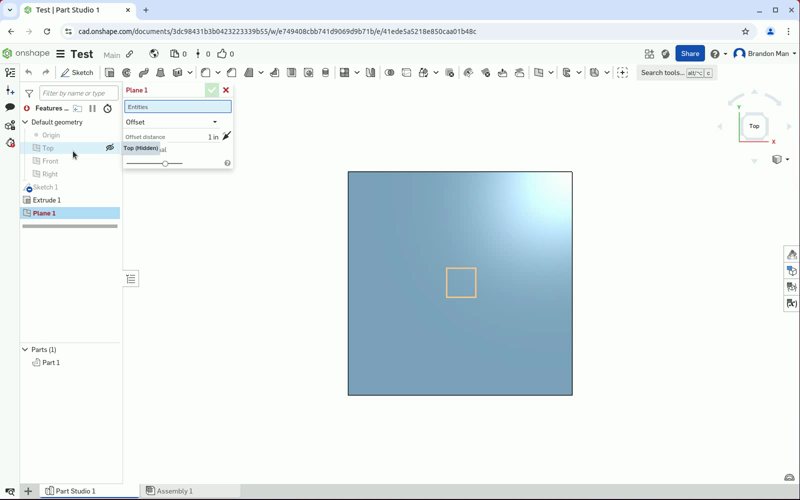
click(73, 150)
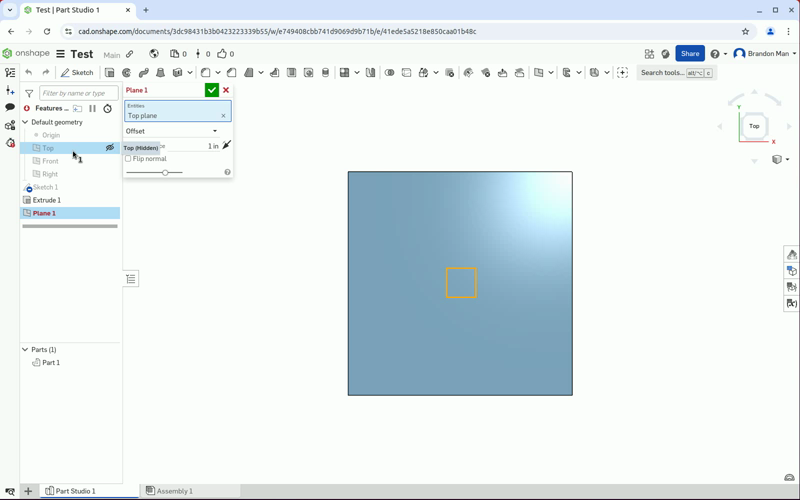
key(tab, 2)
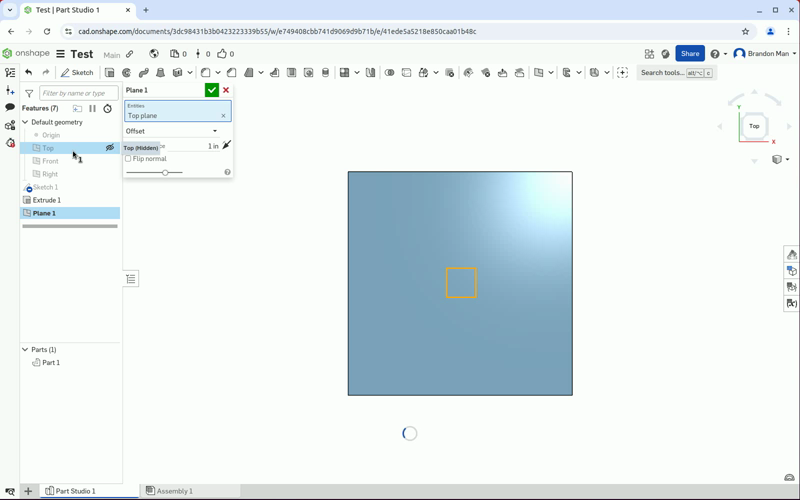
text(11.554)
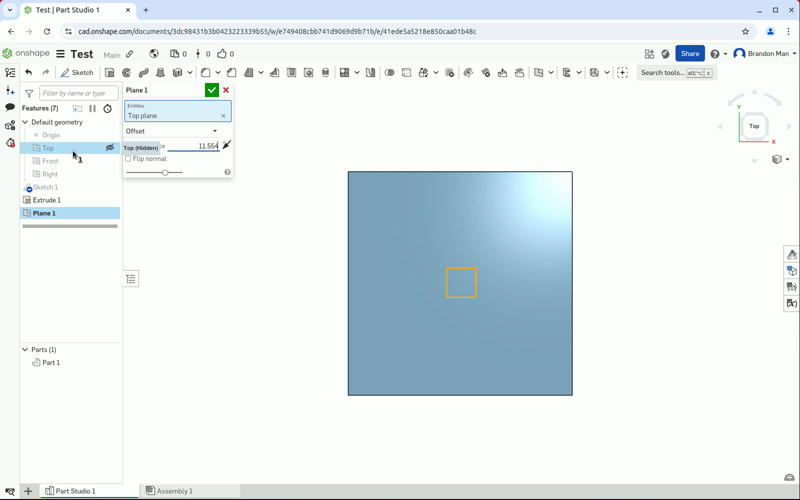
key(enter, 2)
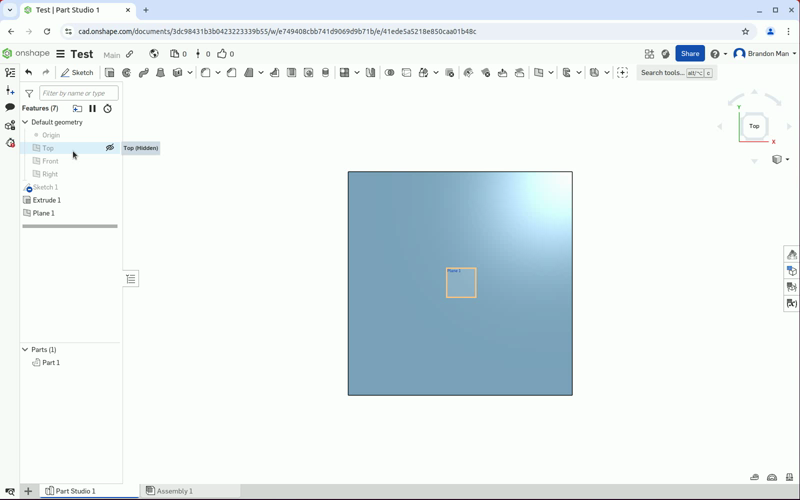
key(shift+s)
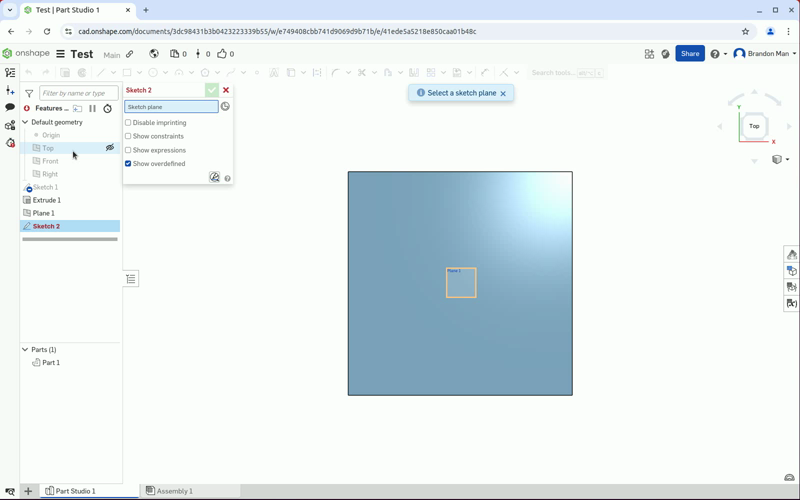
mouse_move(73, 215)
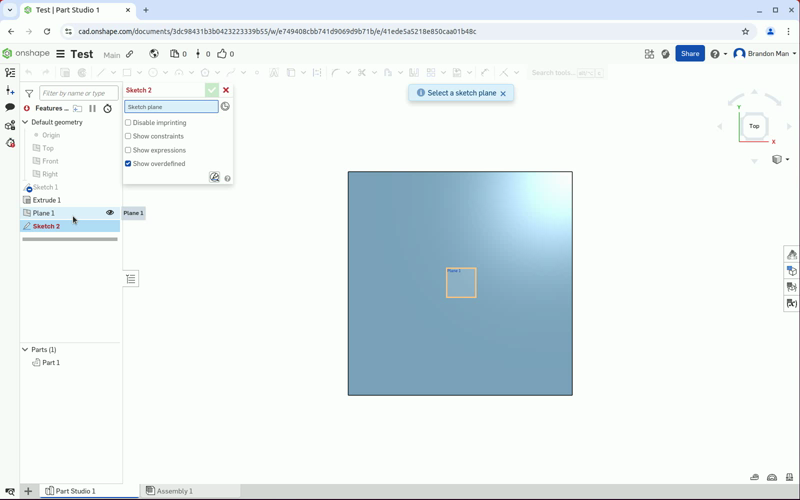
click(73, 215)
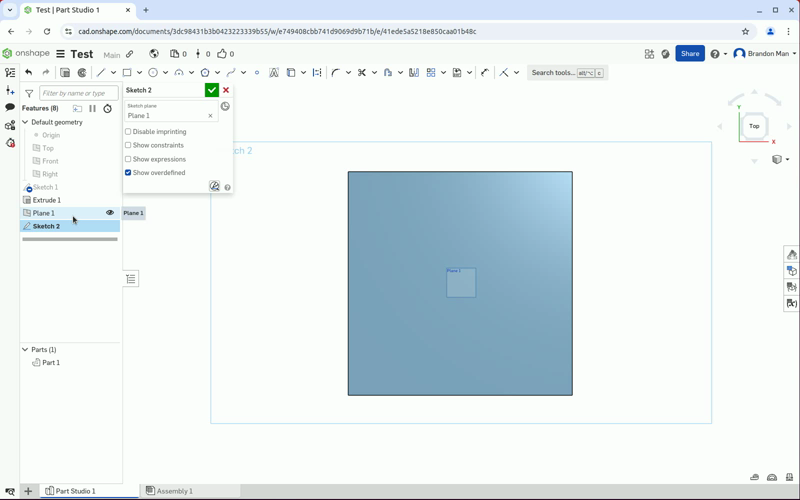
mouse_move(73, 352)
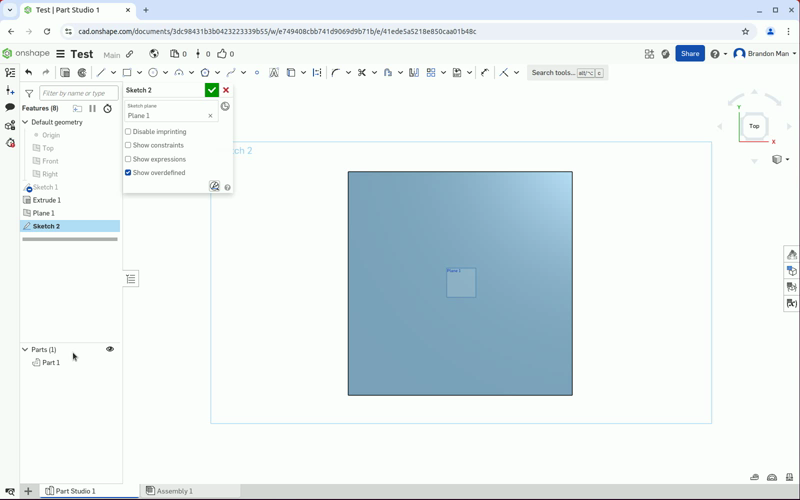
key(y)
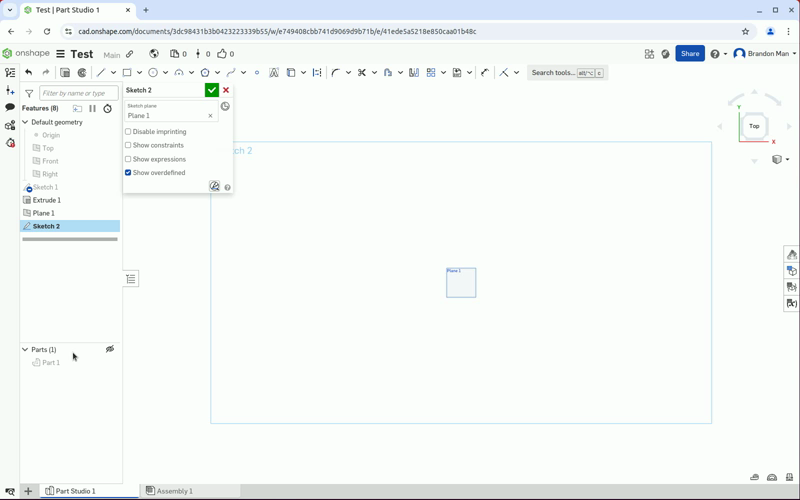
key(c)
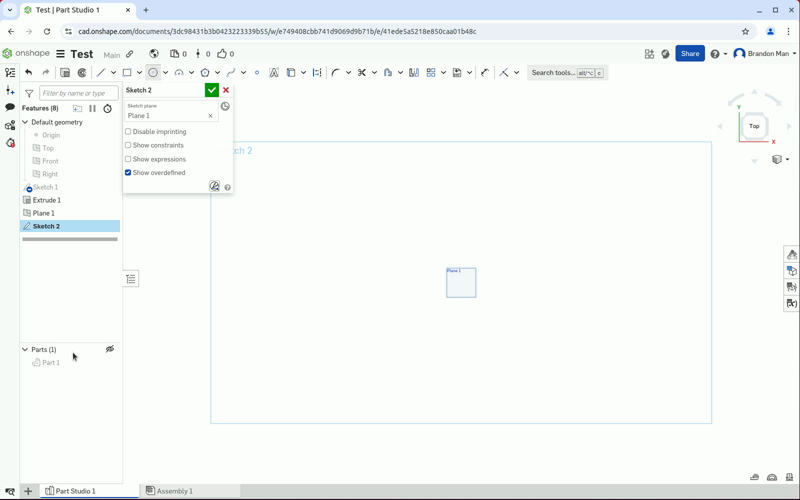
key_down(shift)
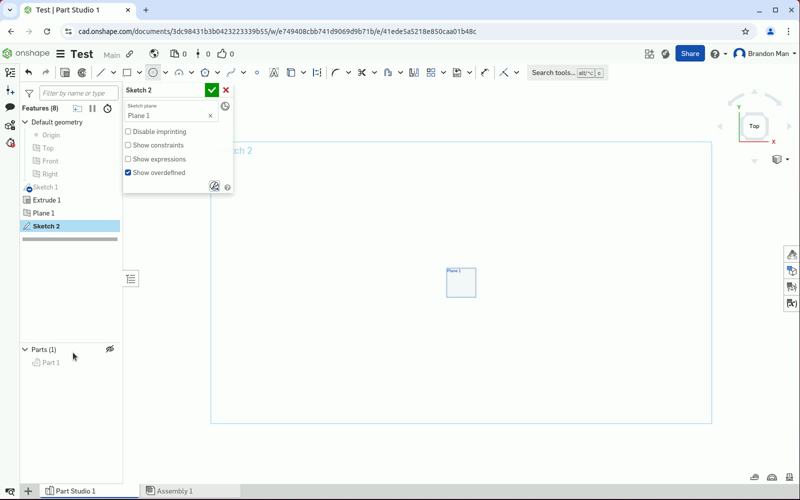
mouse_move(461, 282)
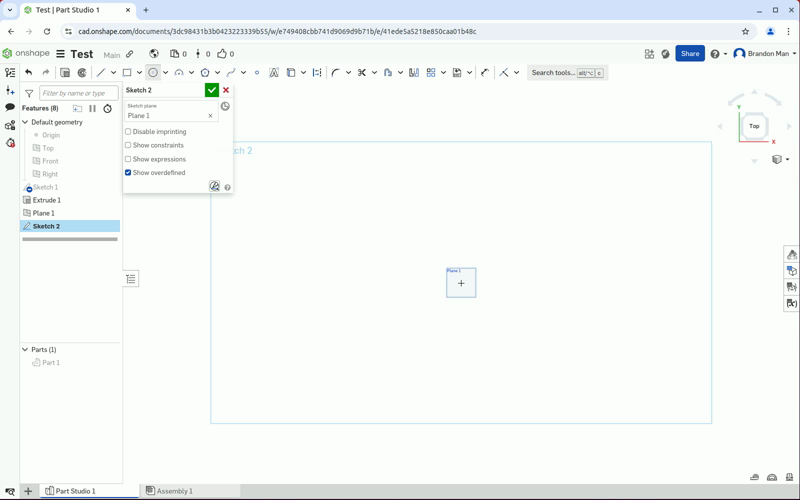
click(461, 282)
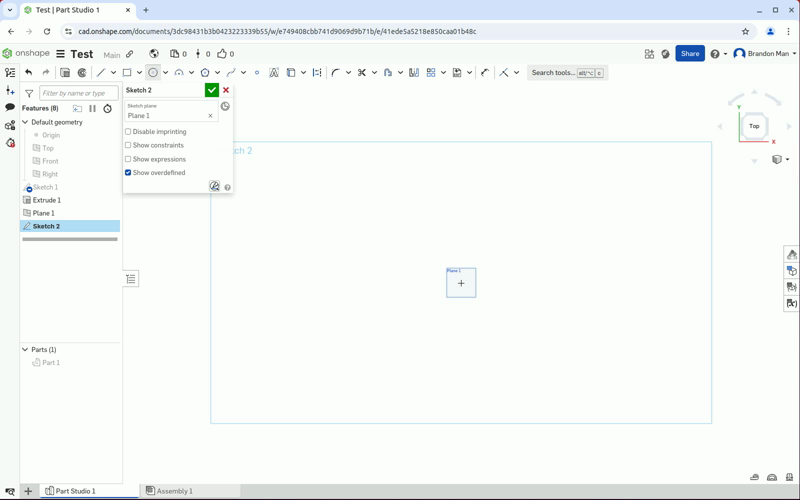
key_up(shift)
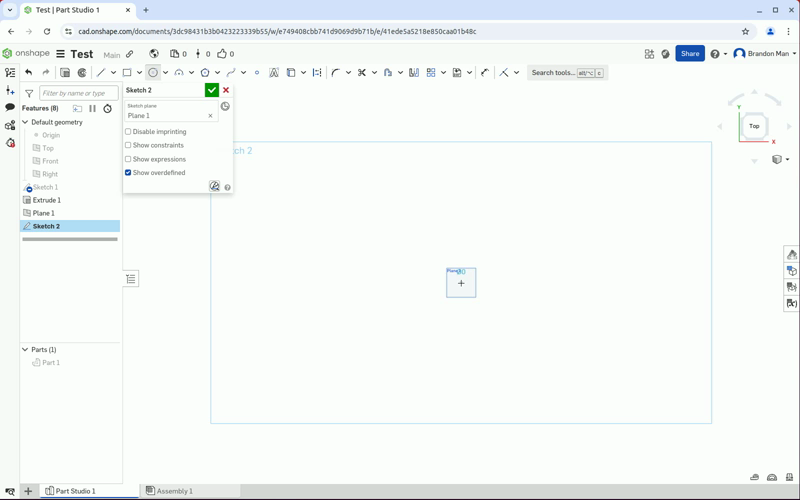
mouse_move(555, 282)
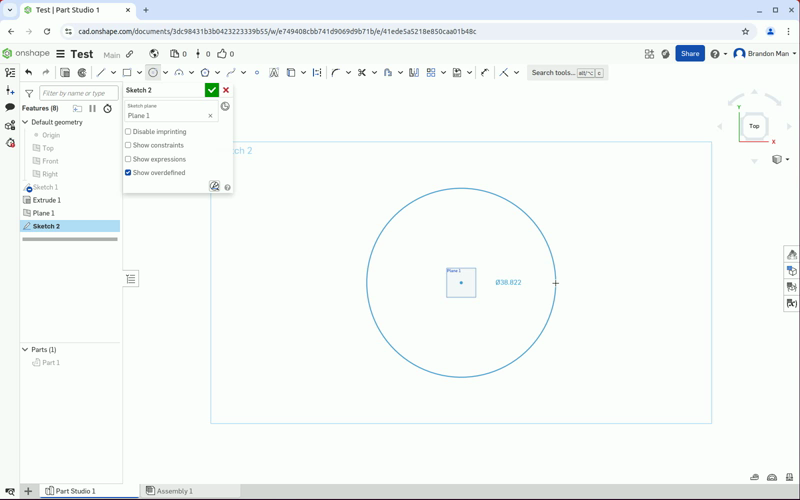
click(555, 282)
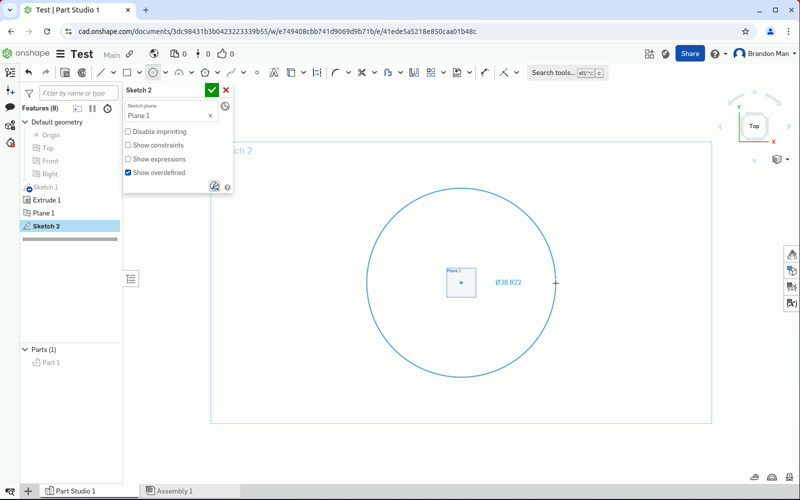
key(esc)
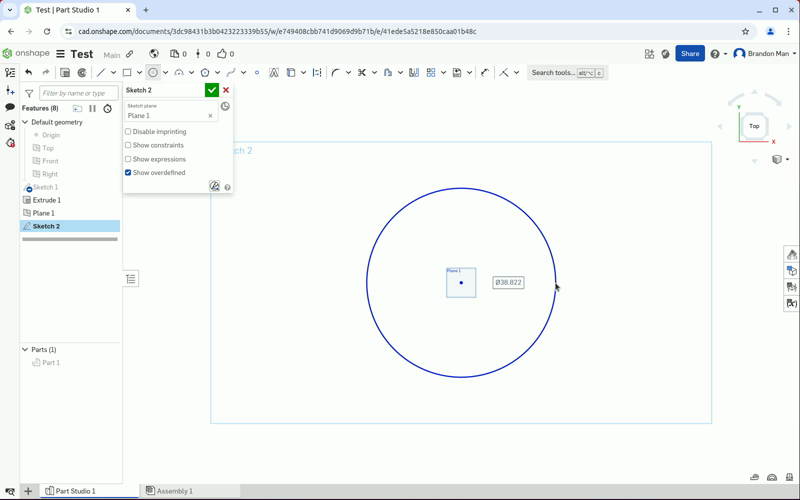
mouse_move(421, 291)
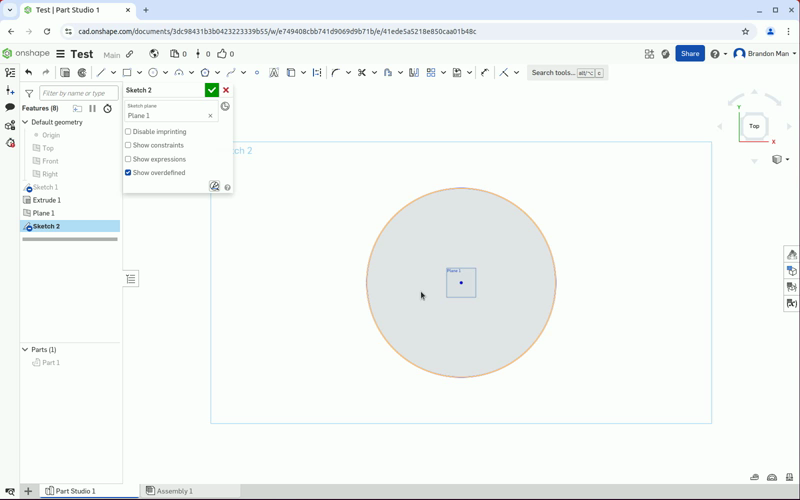
click(421, 291)
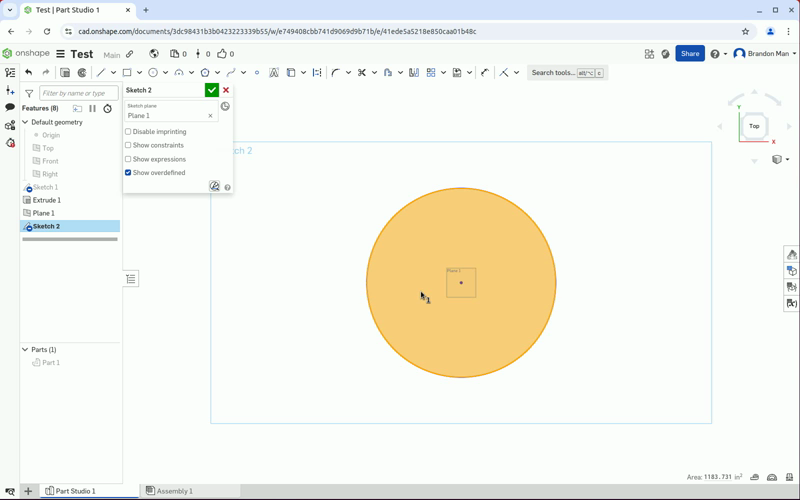
mouse_move(73, 352)
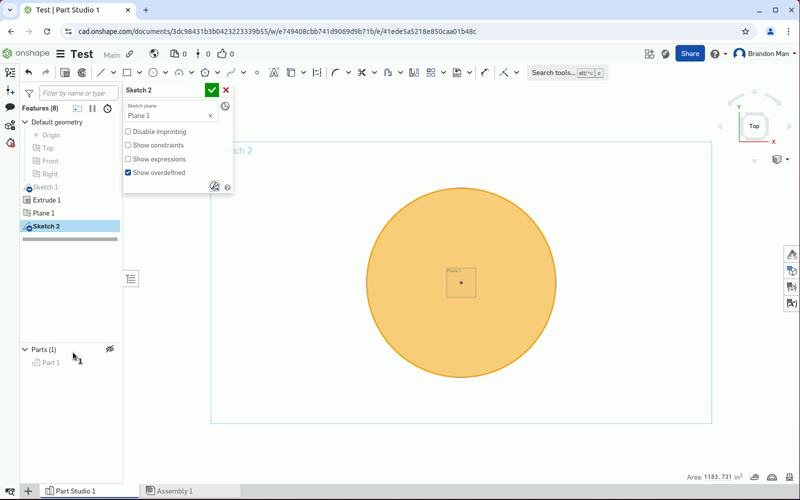
key(shift+y)
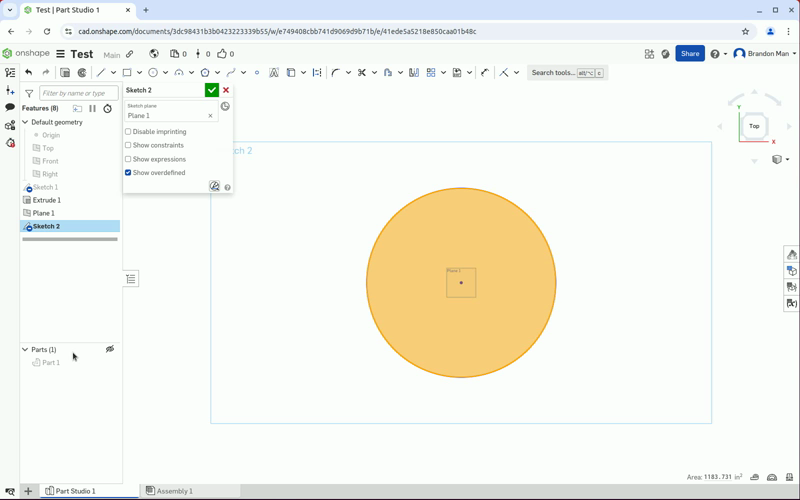
key(shift+e)
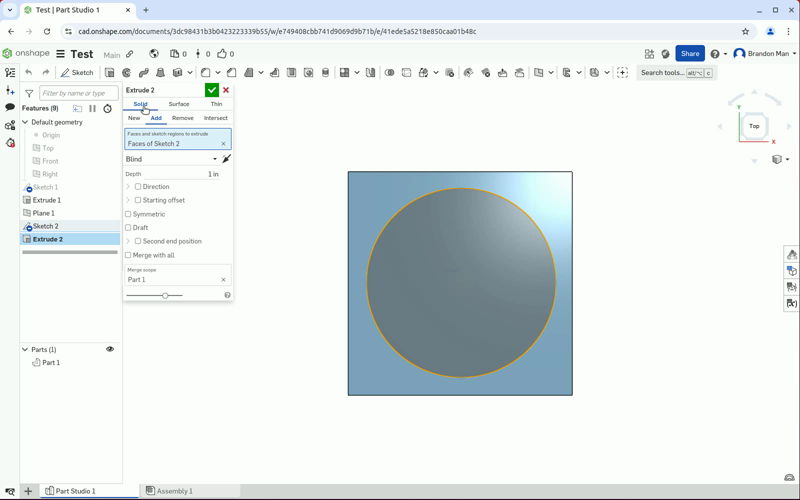
mouse_move(143, 106)
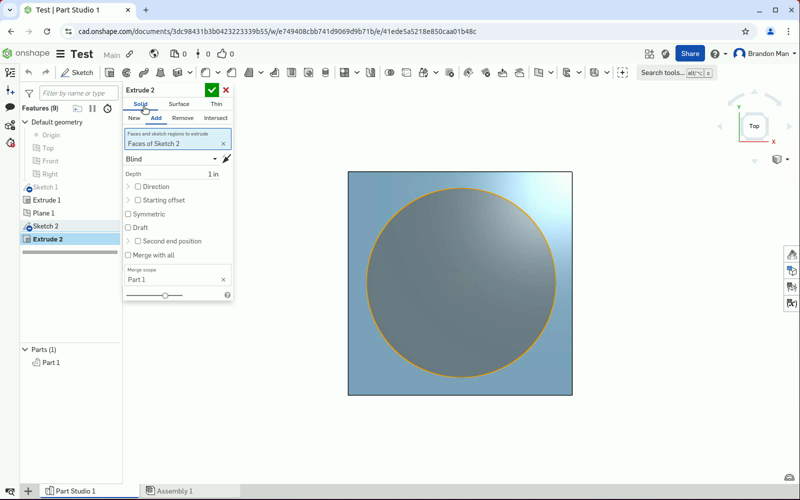
click(143, 106)
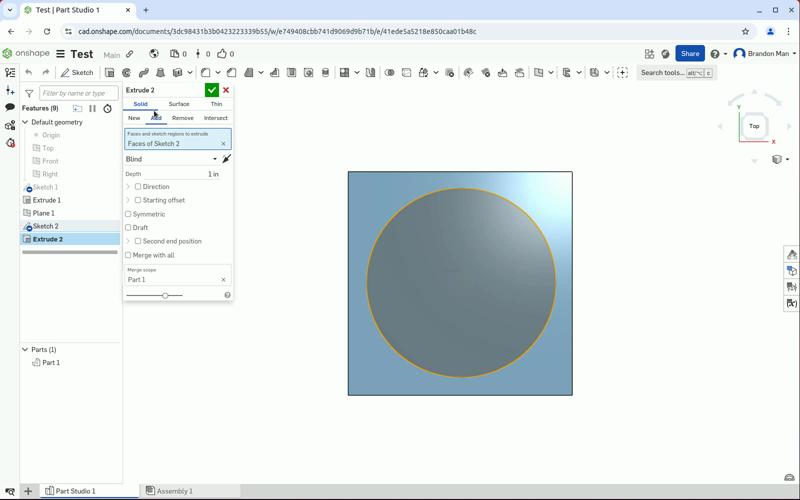
mouse_move(186, 120)
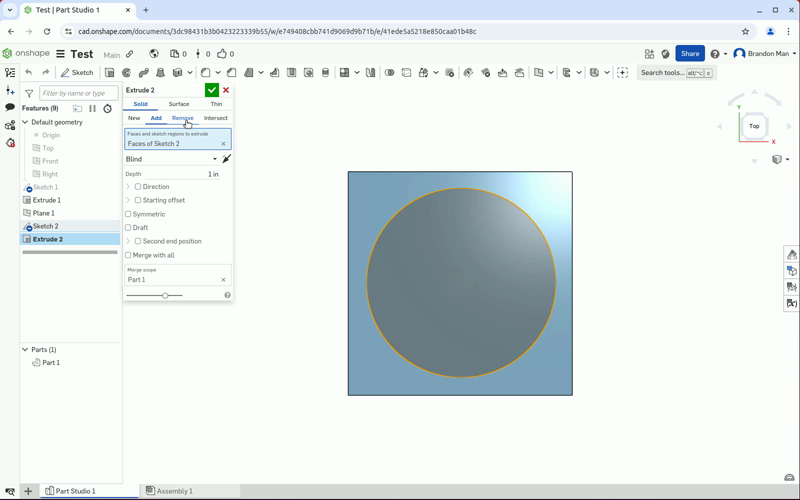
click(186, 120)
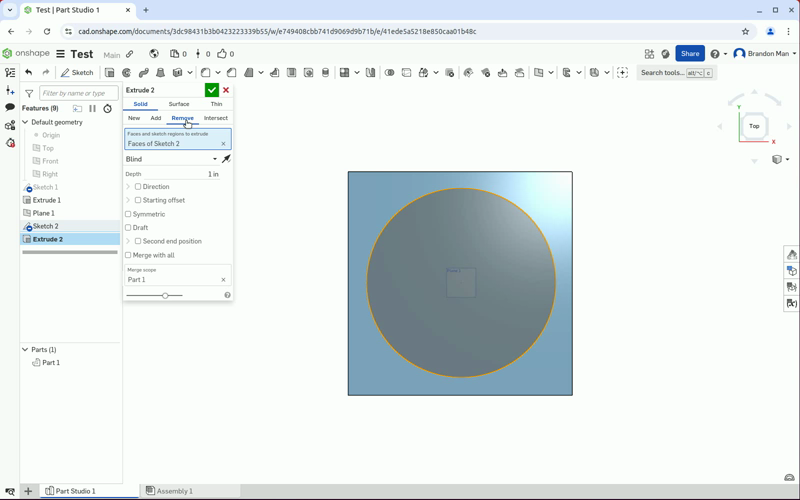
key(tab, 4)
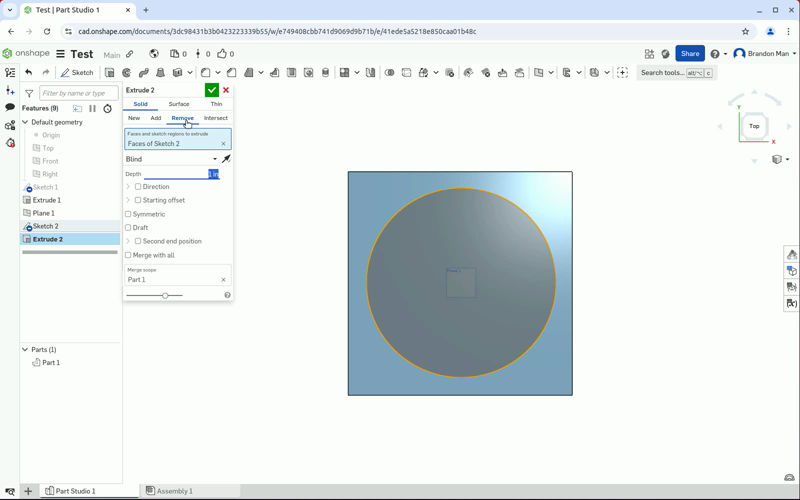
text(3.851)
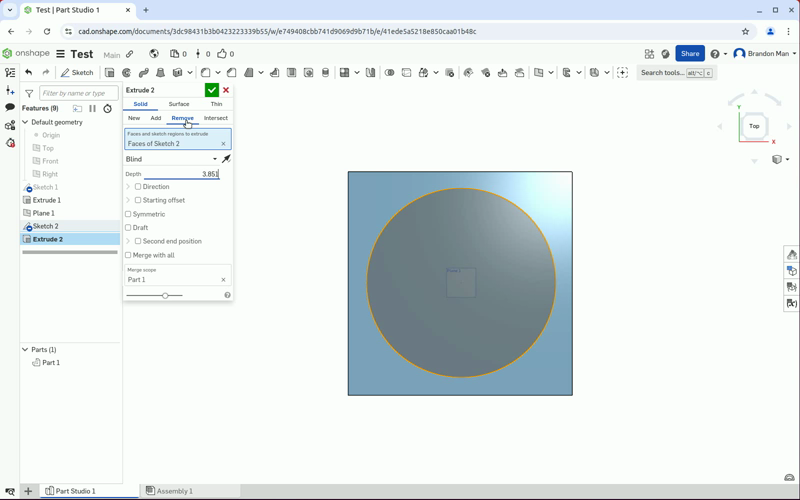
key(tab, 6)
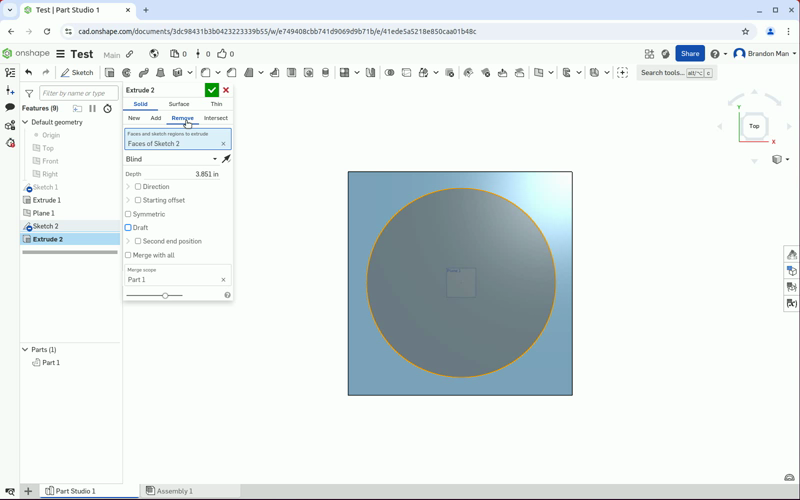
key(space)
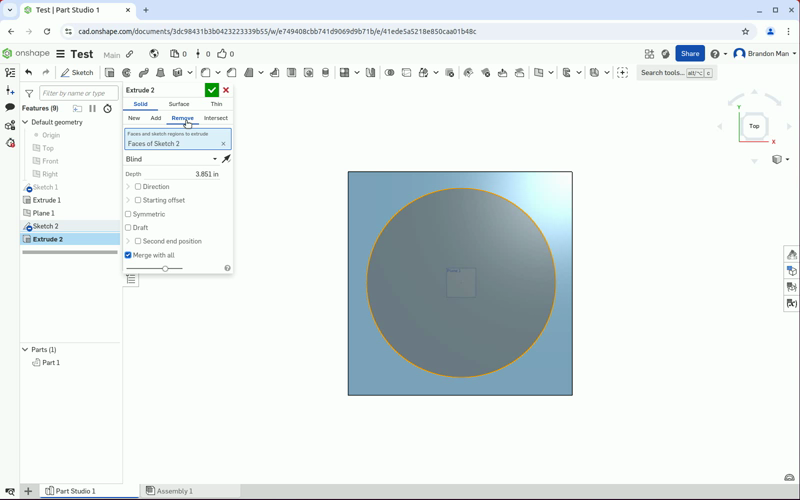
key(enter)
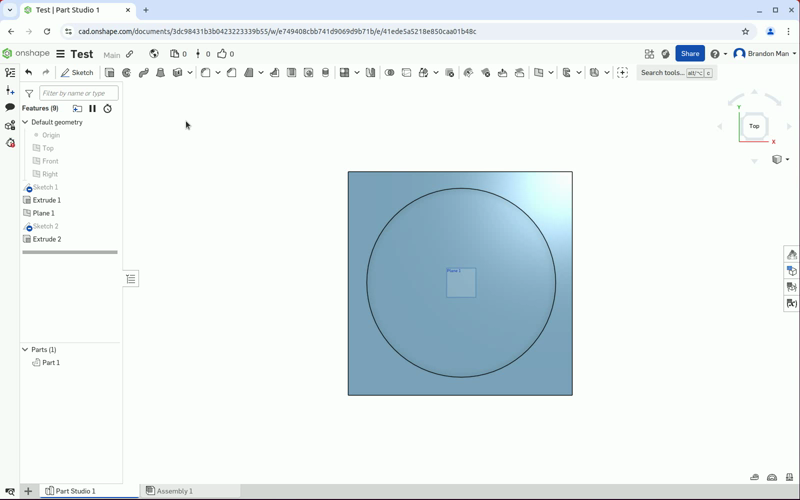
key(shift+h)
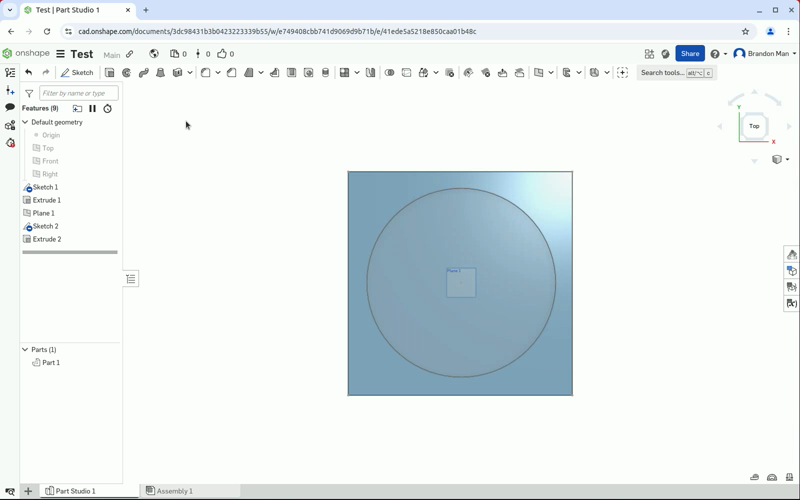
key(shift+h)
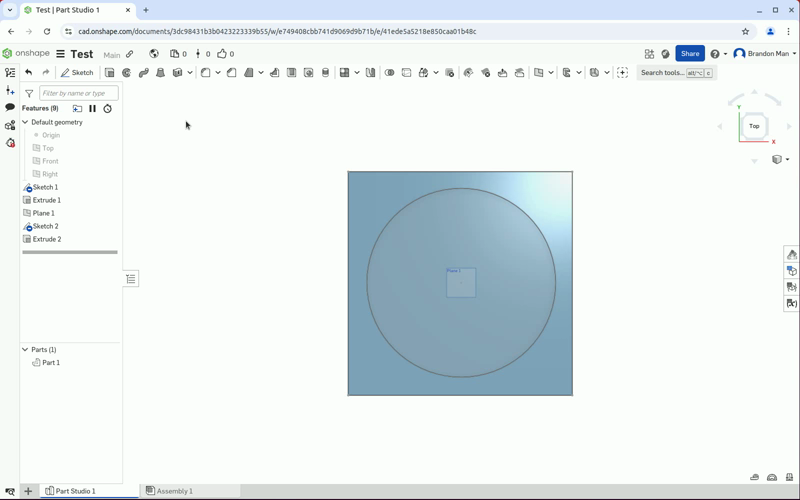
key(shift+7)
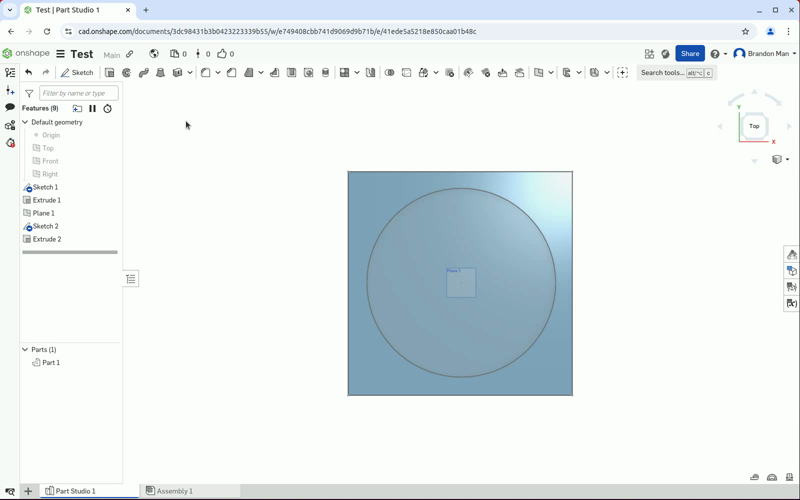
key(up, 3)
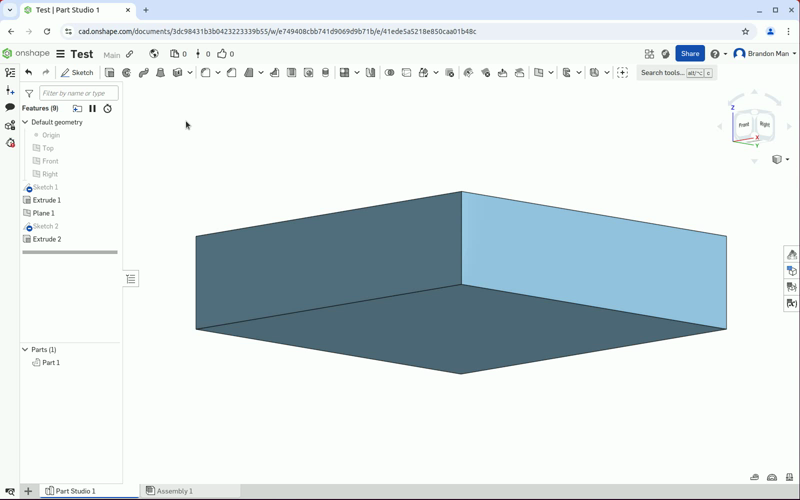
key(left, 3)
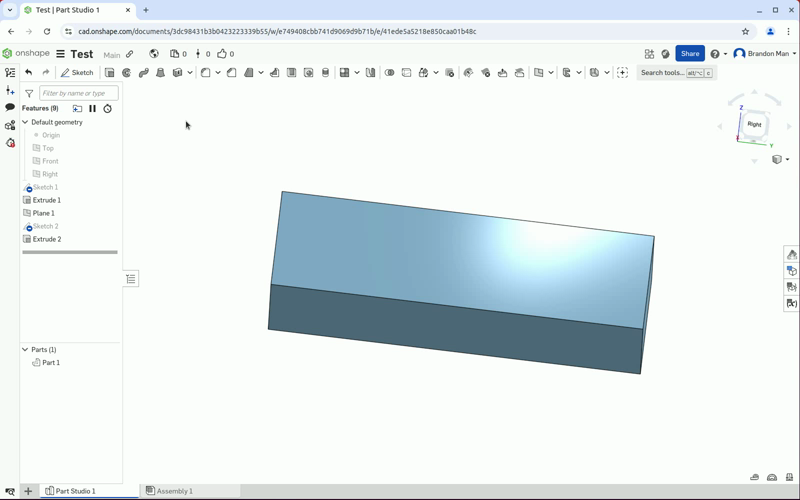
key(right, 3)
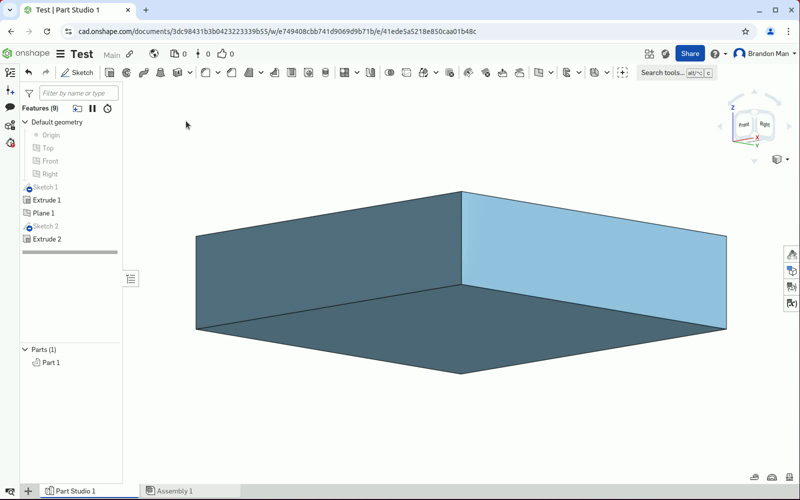
key(down, 3)
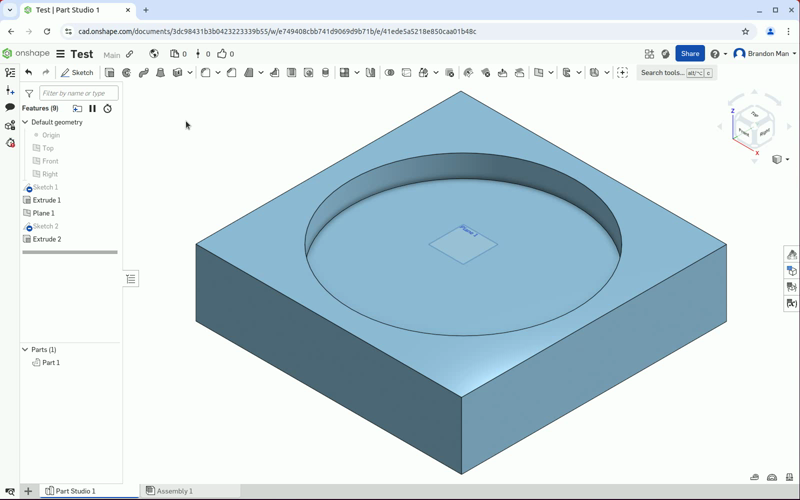
mouse_move(73, 189)
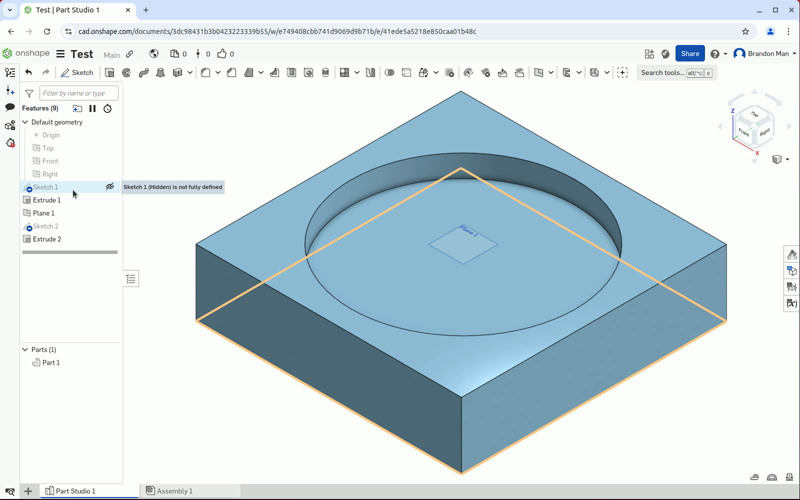
click(73, 189)